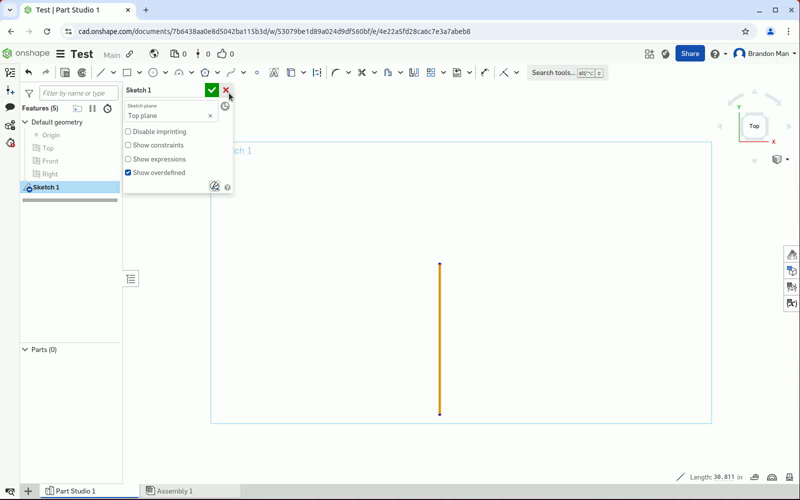
key(shift+h)
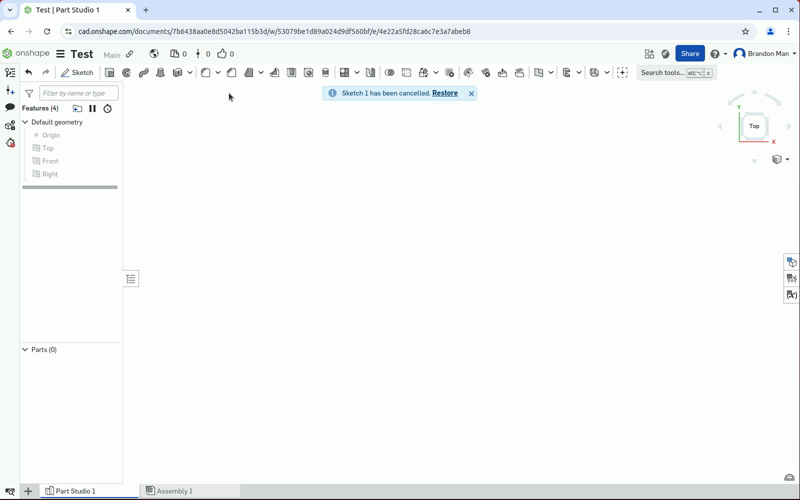
mouse_move(73, 352)
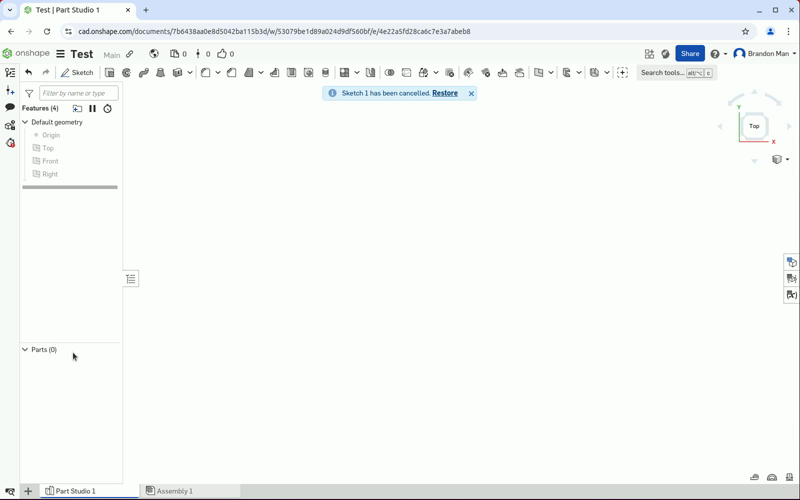
key(y)
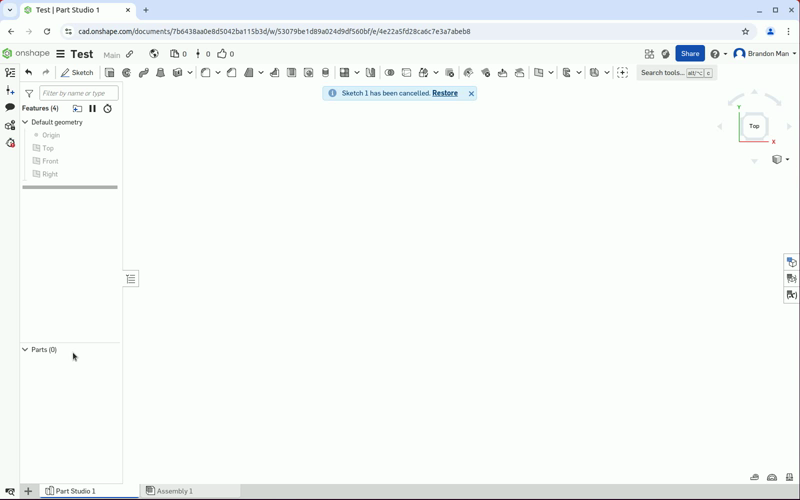
key(shift+p)
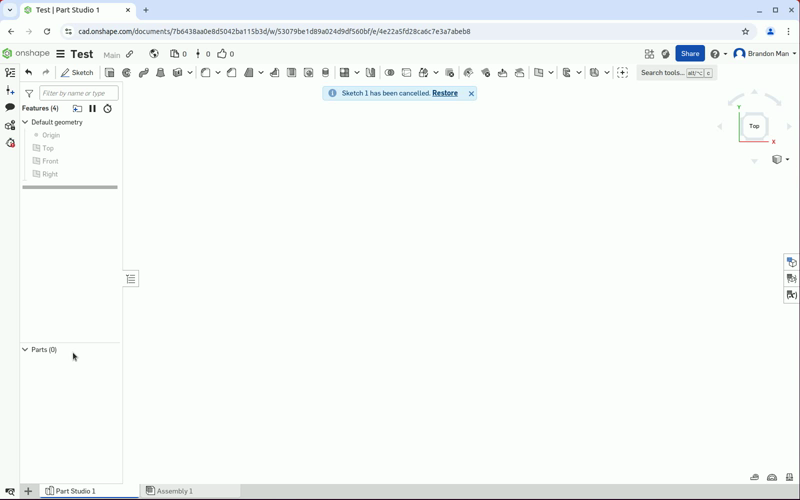
key(space)
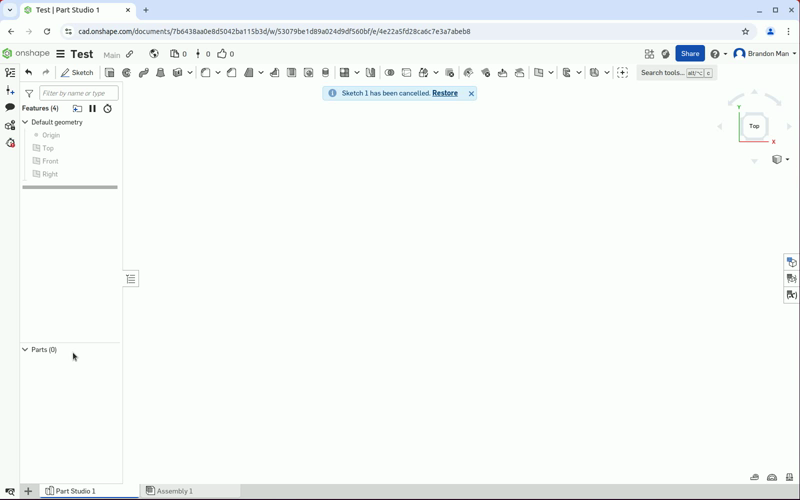
key_down(shift)
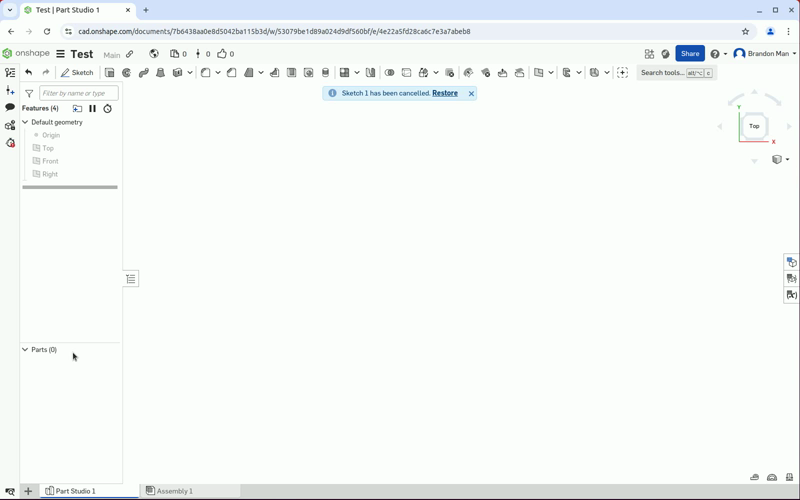
key(up)
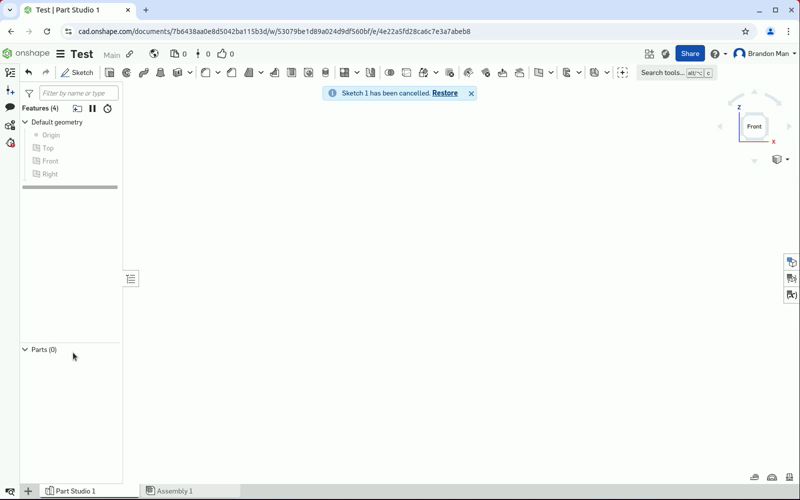
key_up(shift)
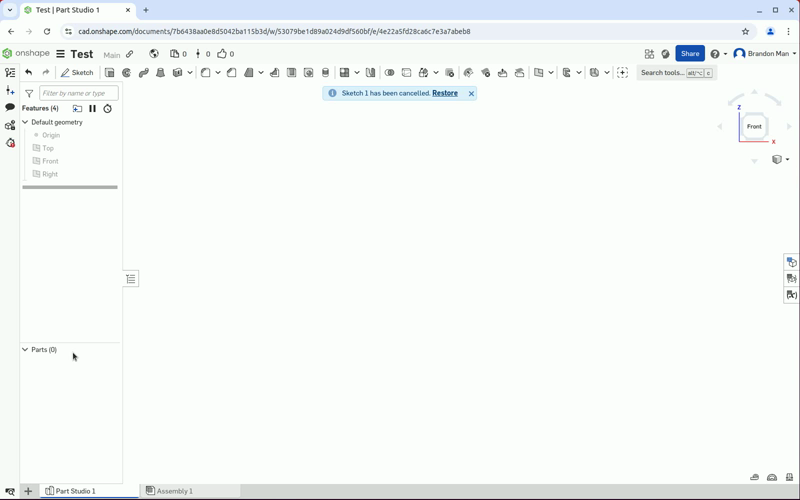
mouse_move(73, 352)
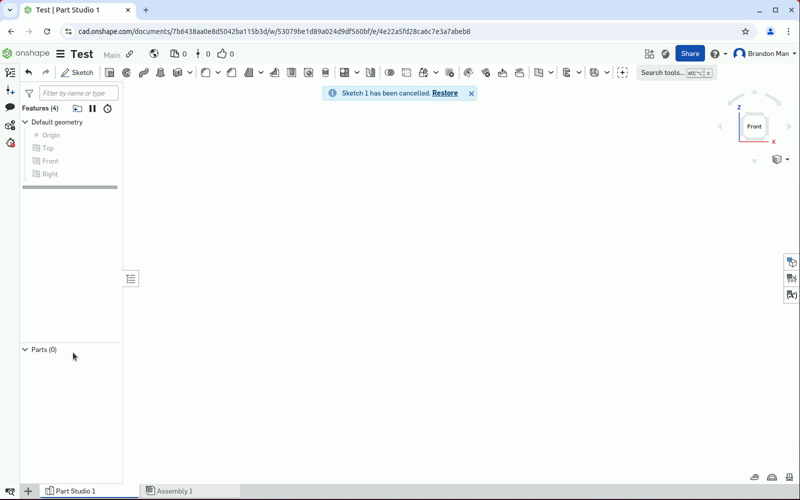
key(shift+y)
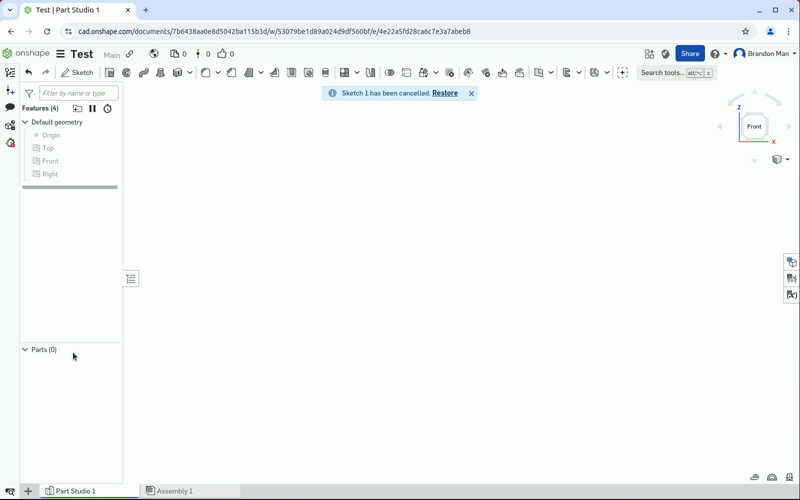
key(shift+s)
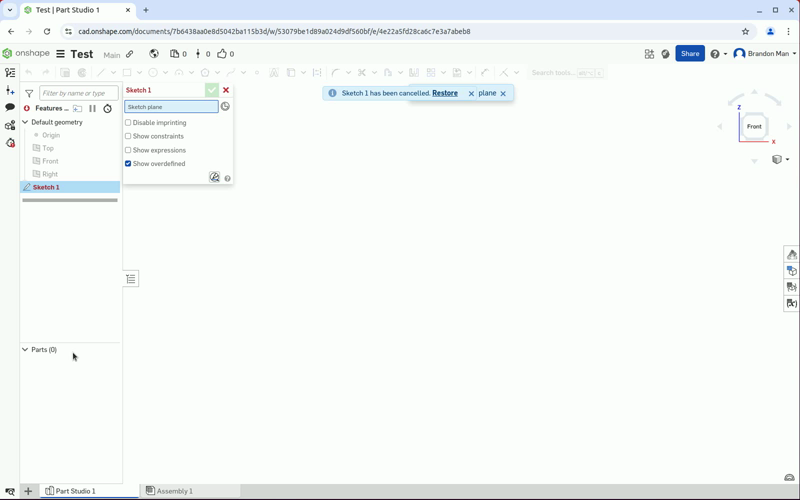
mouse_move(73, 163)
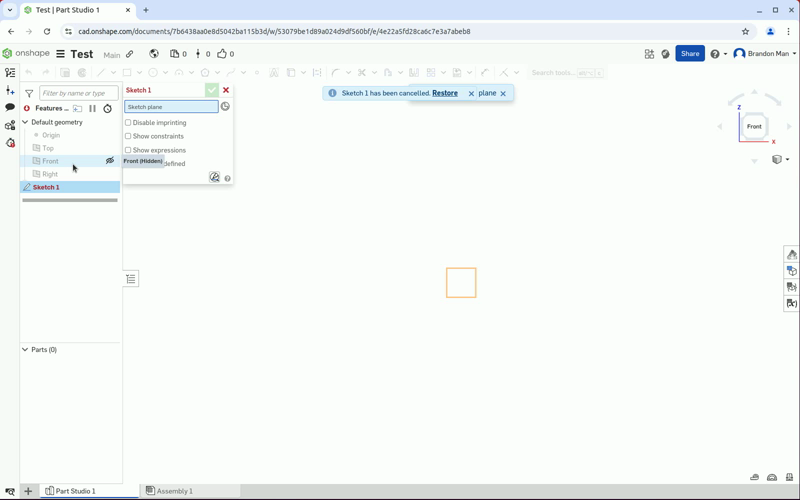
click(73, 163)
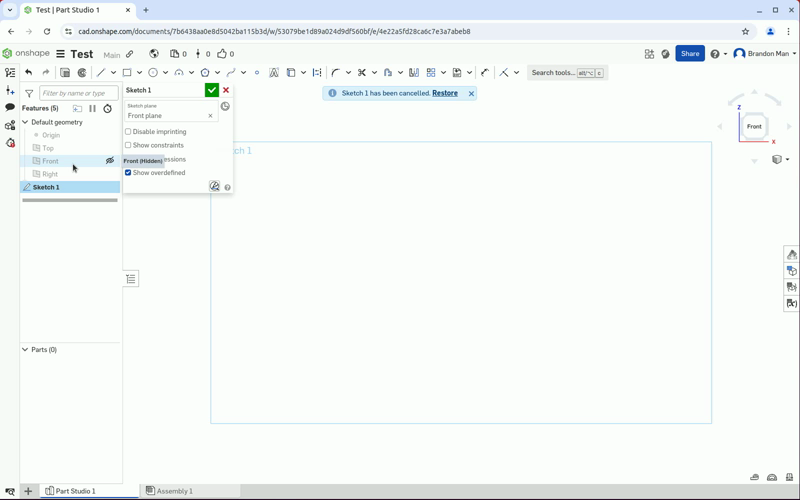
mouse_move(73, 352)
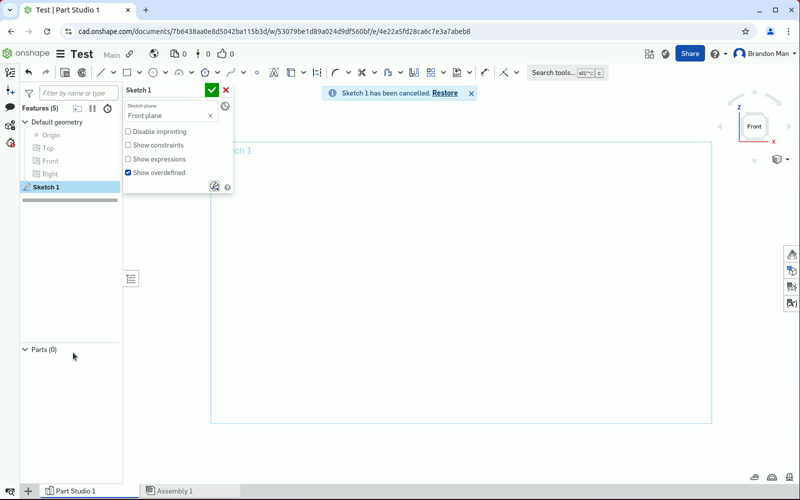
key(y)
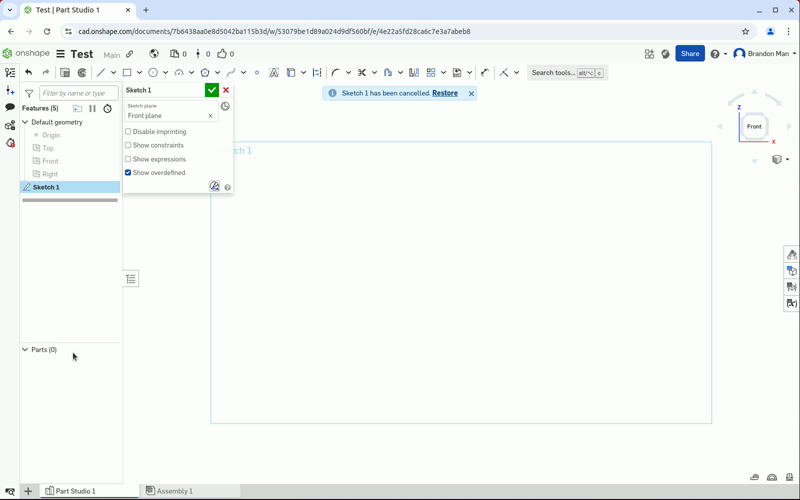
key(l)
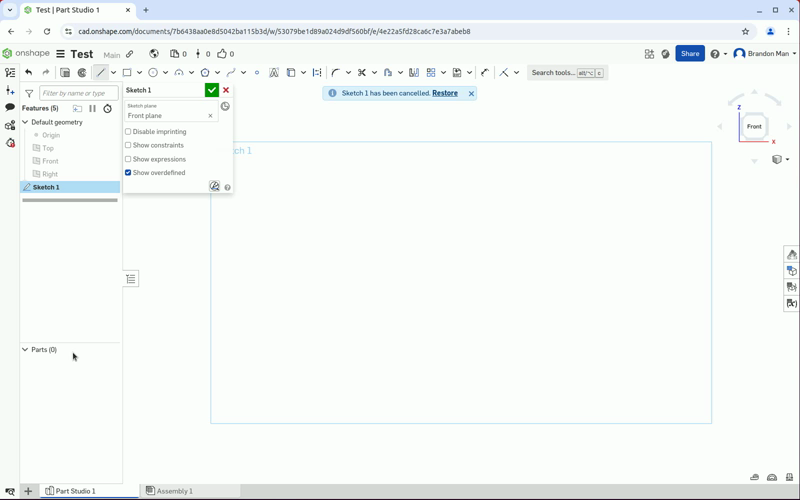
key_down(shift)
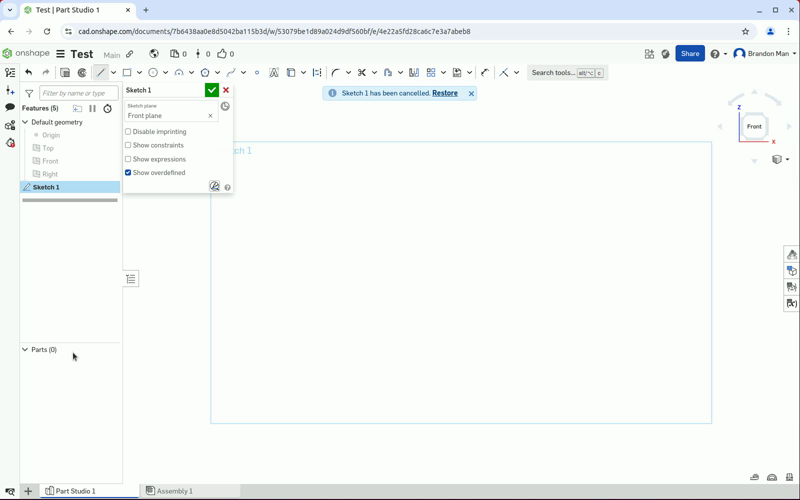
mouse_move(460, 282)
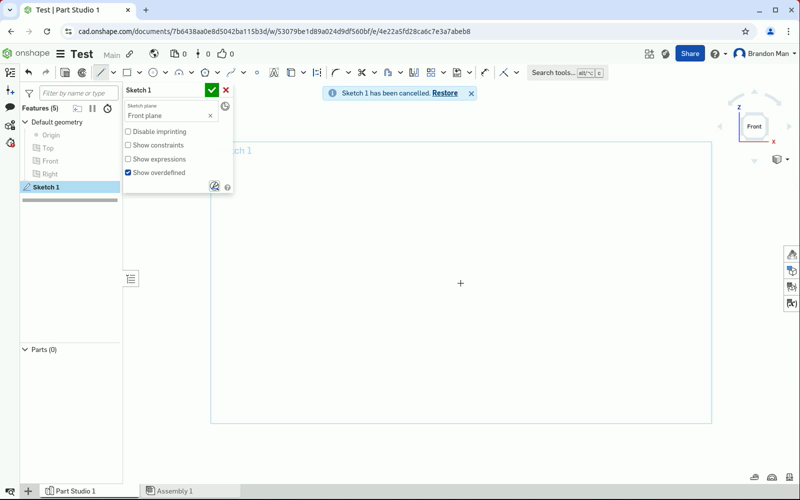
click(460, 282)
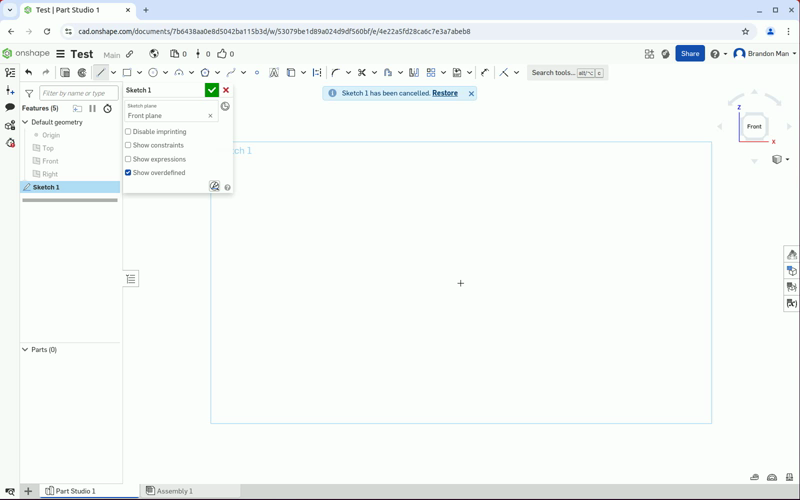
key_up(shift)
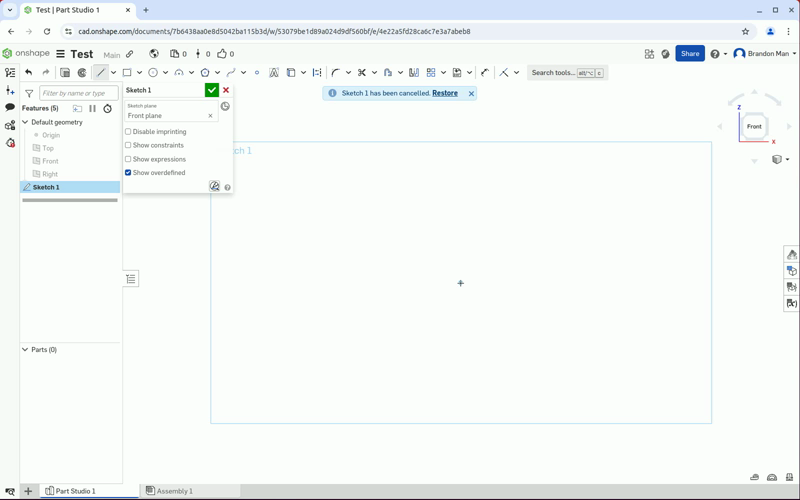
key_down(shift)
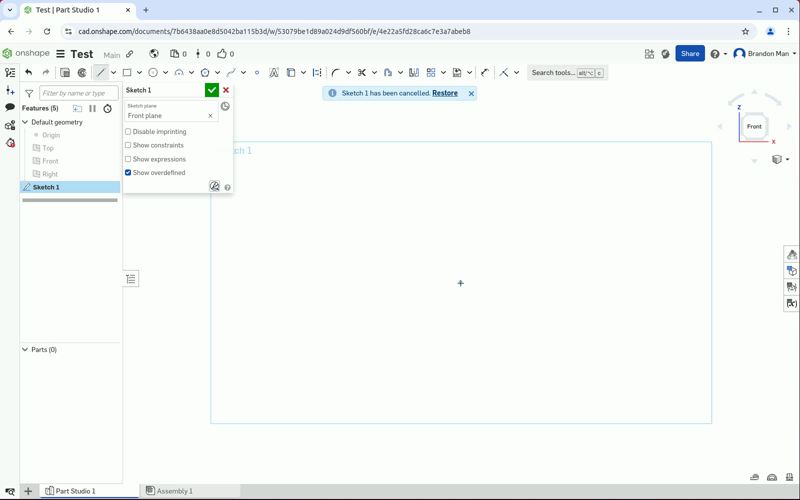
mouse_move(573, 282)
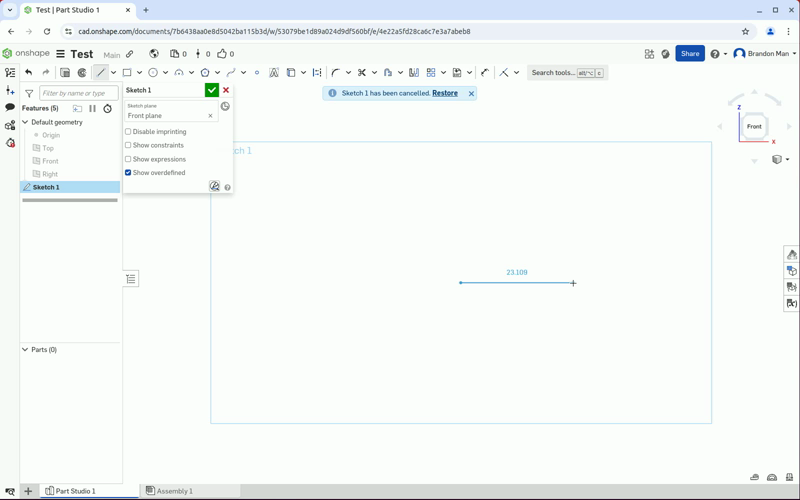
click(573, 282)
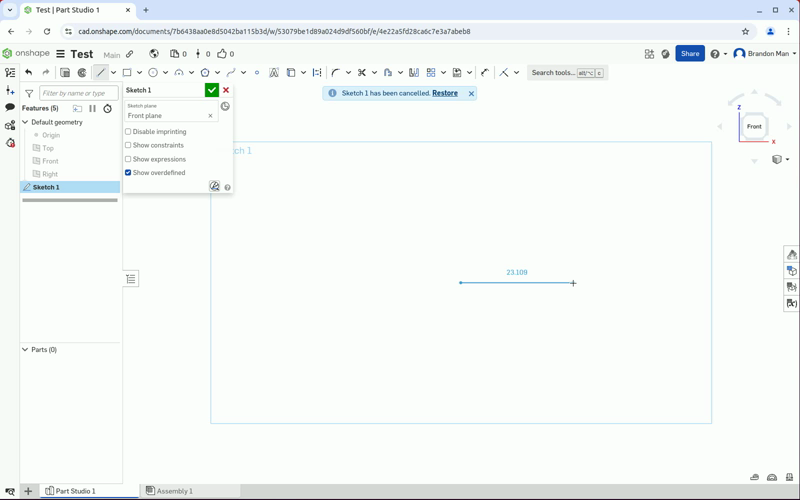
key_up(shift)
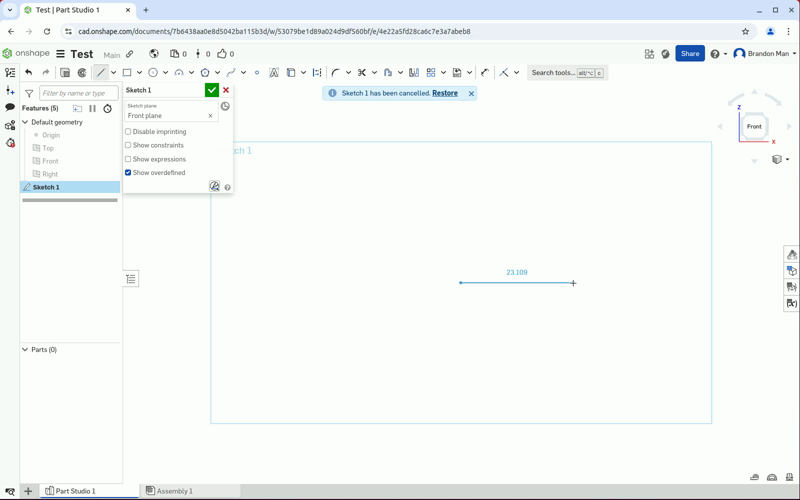
key_down(shift)
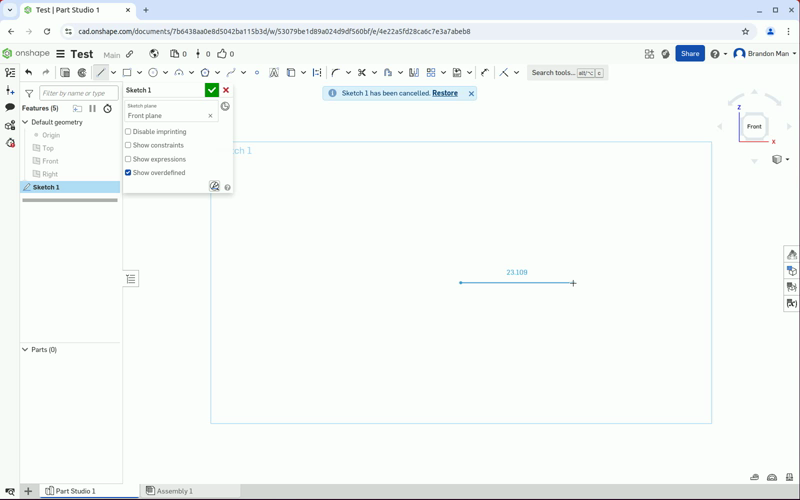
mouse_move(589, 282)
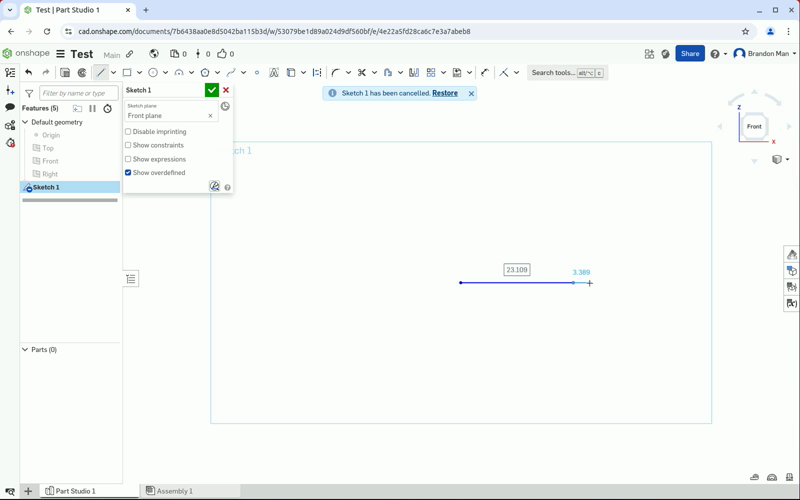
mouse_move(573, 260)
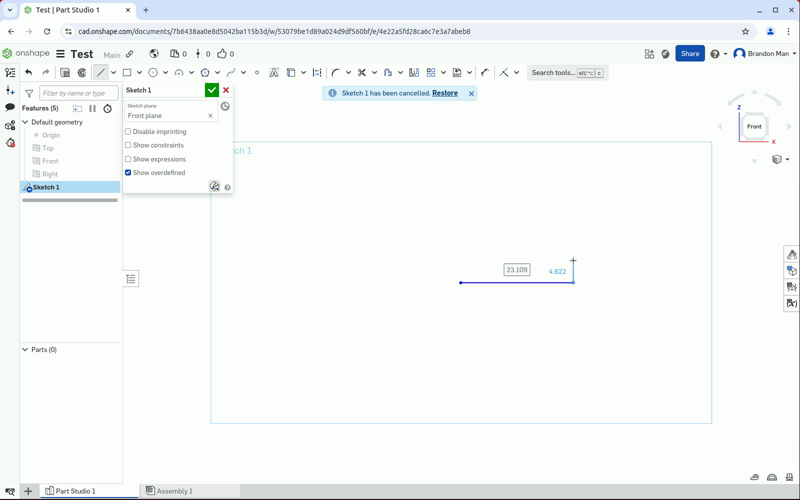
click(573, 260)
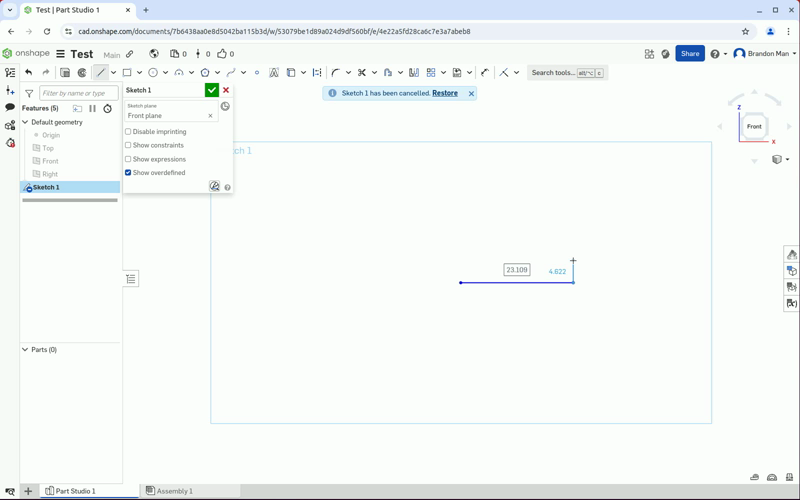
key_up(shift)
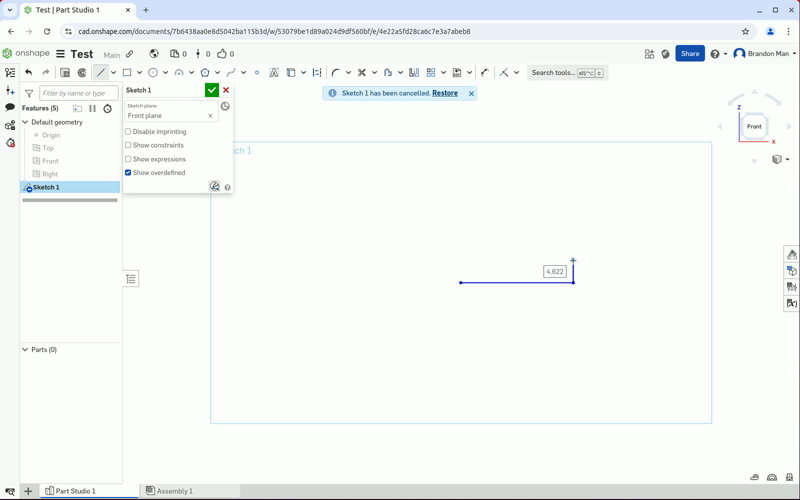
key_down(shift)
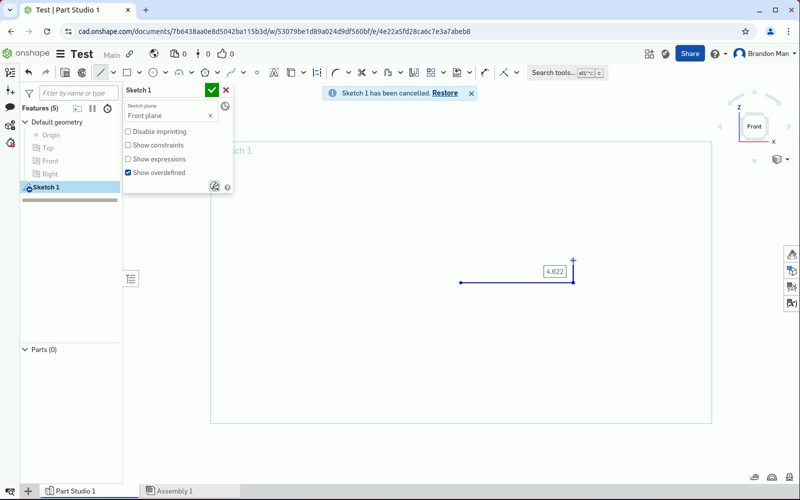
mouse_move(460, 260)
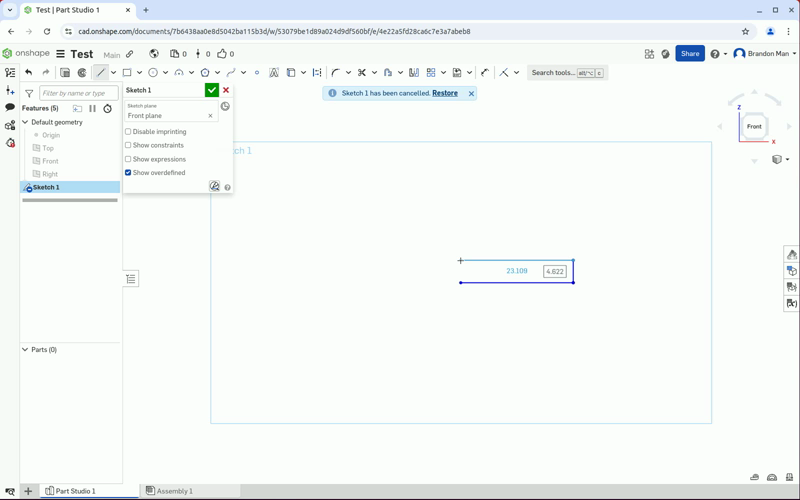
click(460, 260)
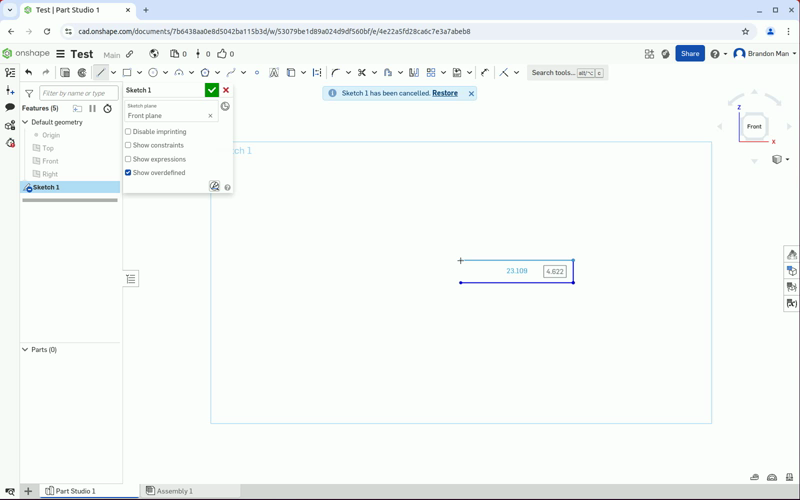
key_up(shift)
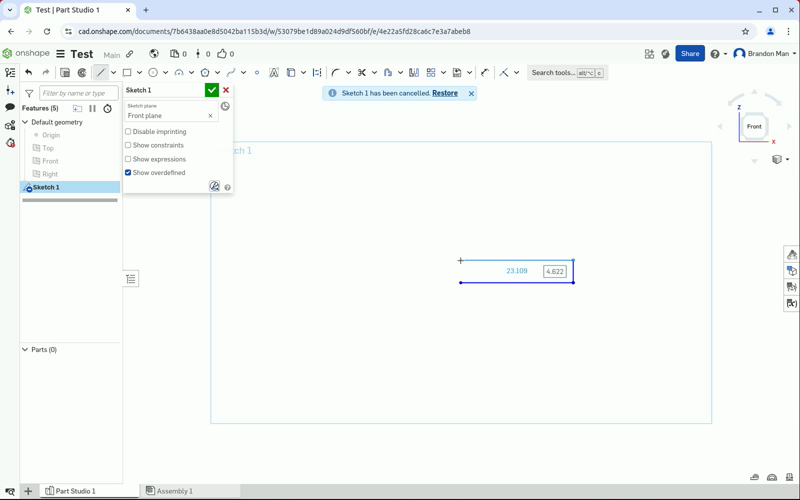
mouse_move(490, 260)
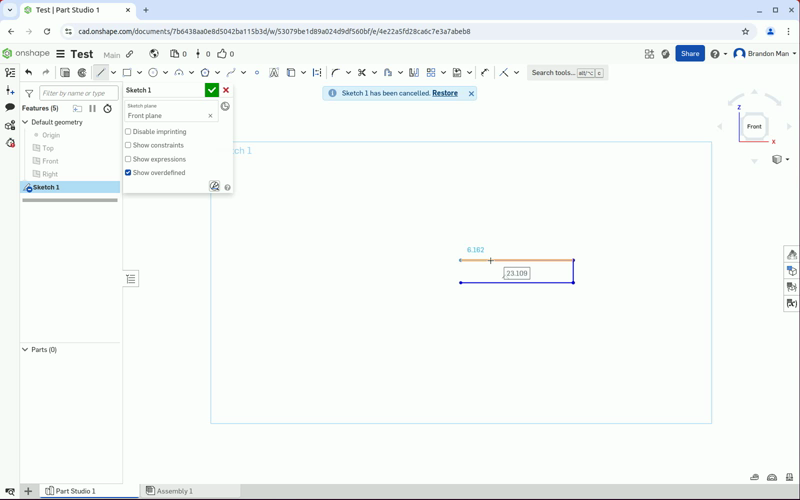
key_down(shift)
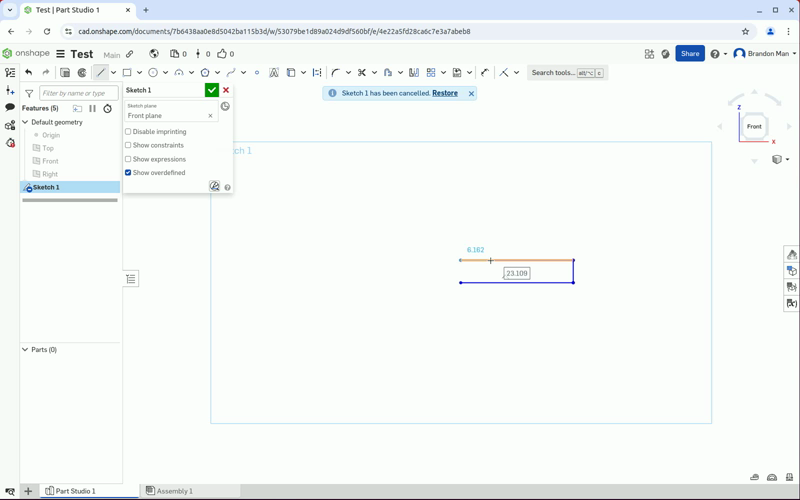
mouse_move(460, 282)
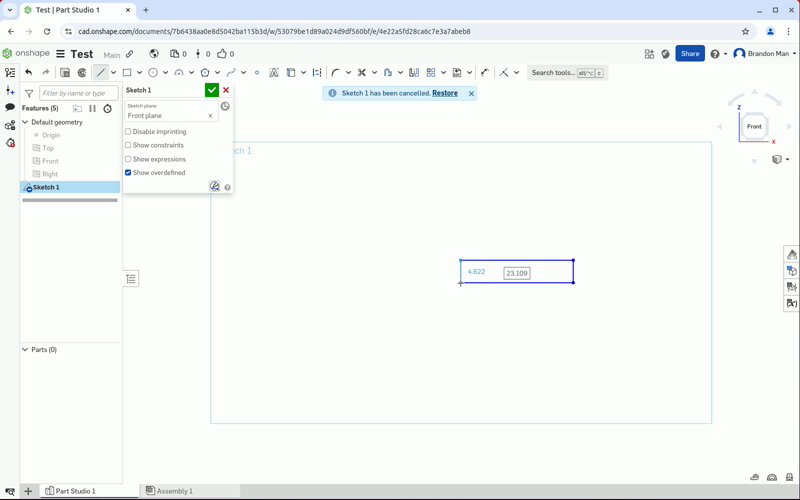
key_up(shift)
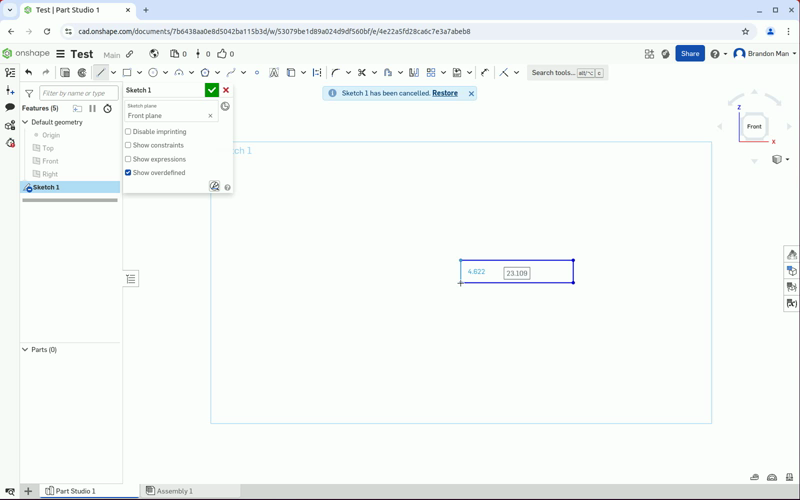
click(460, 282)
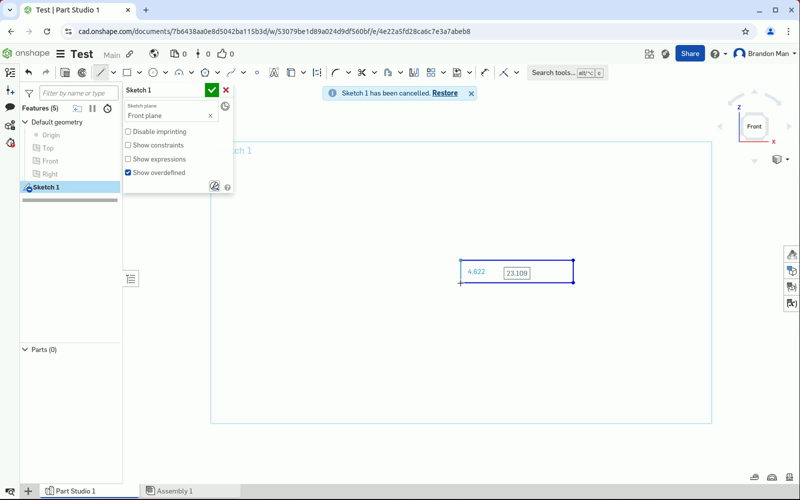
key(esc)
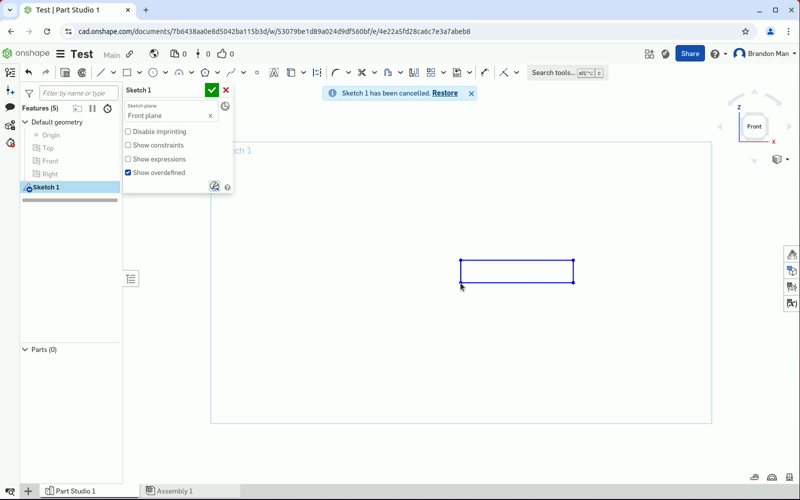
mouse_move(524, 273)
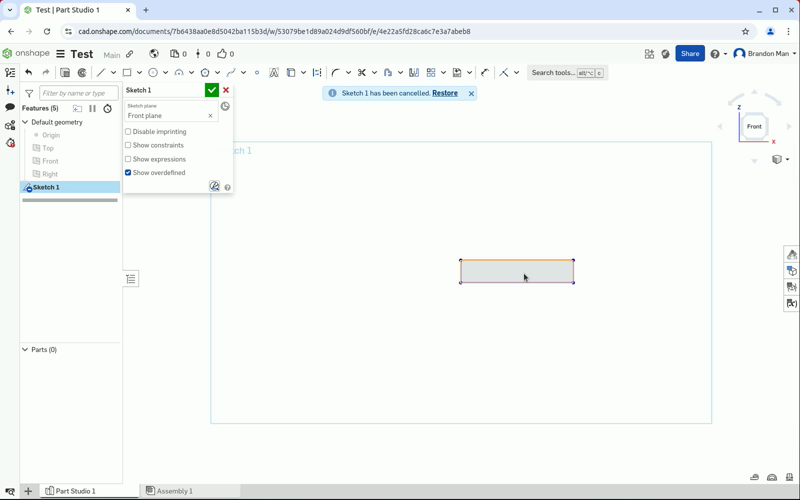
click(524, 273)
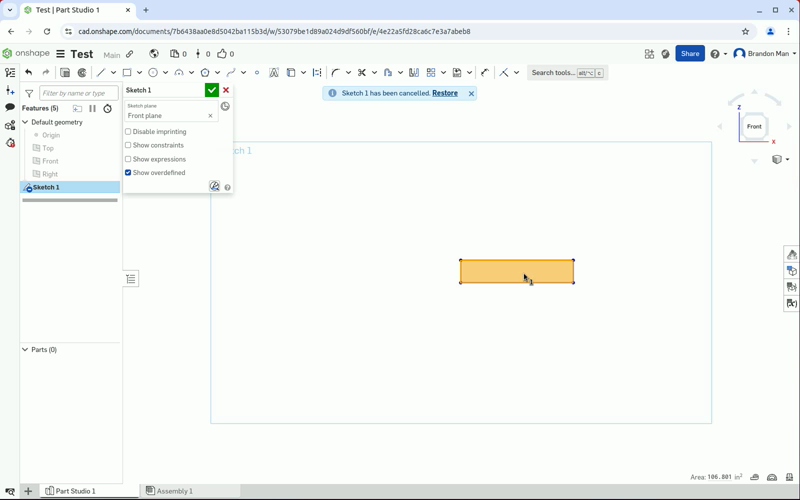
mouse_move(73, 352)
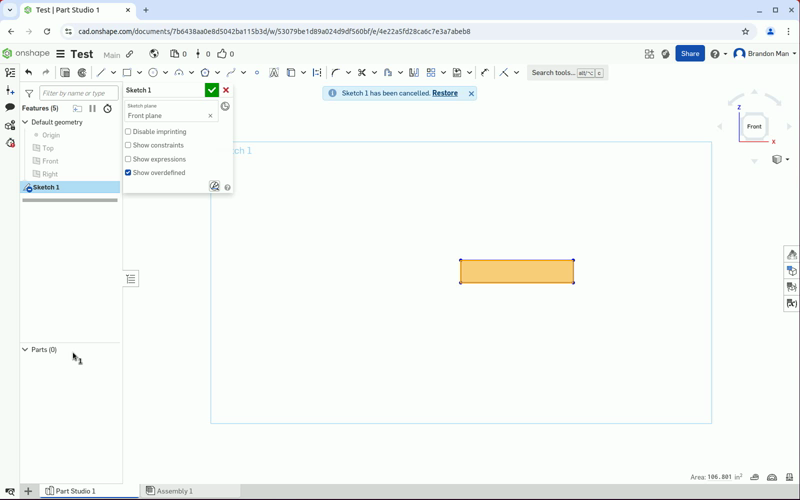
key(shift+y)
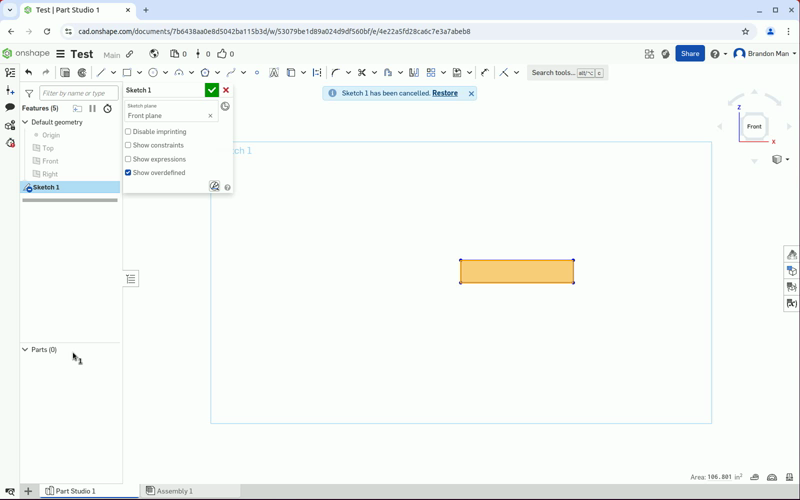
key(shift+e)
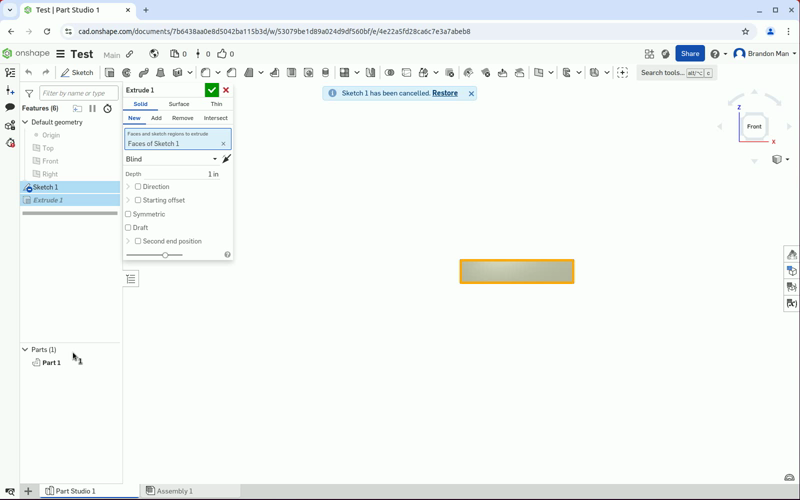
mouse_move(143, 106)
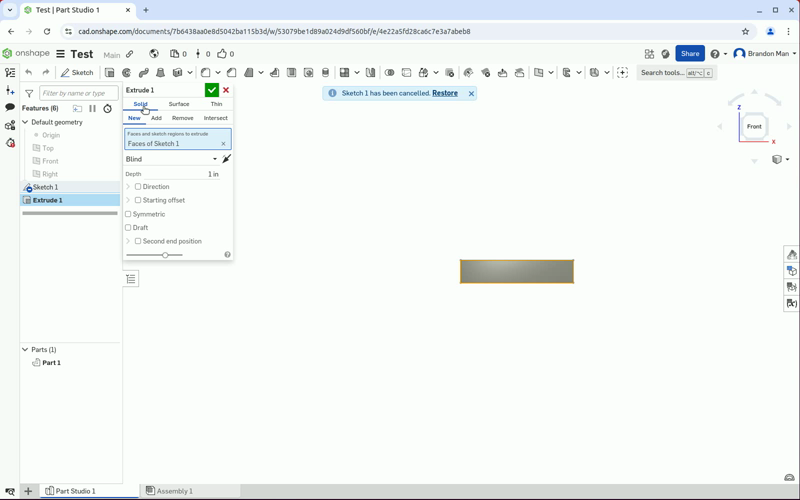
click(143, 106)
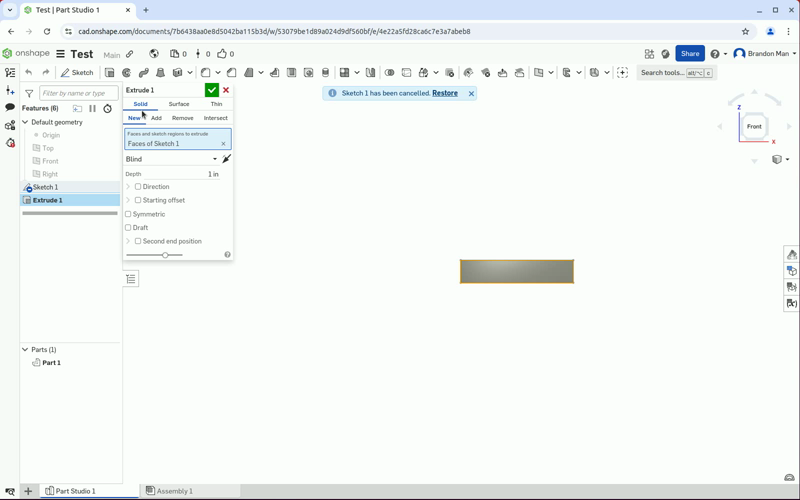
mouse_move(137, 120)
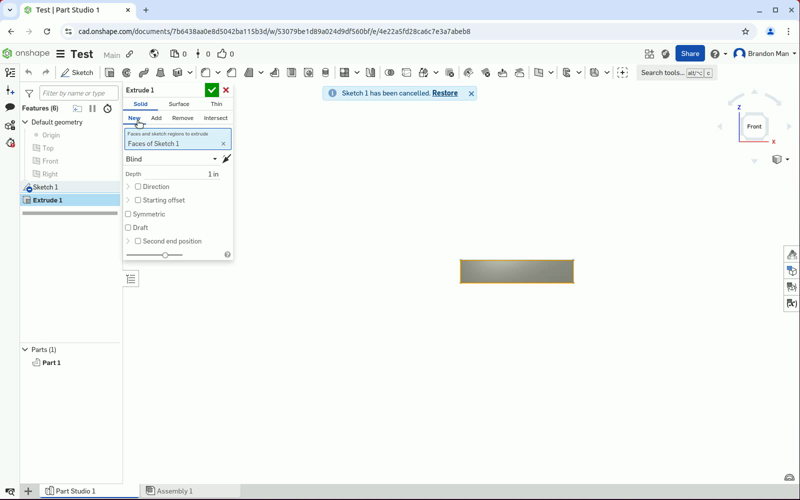
click(137, 120)
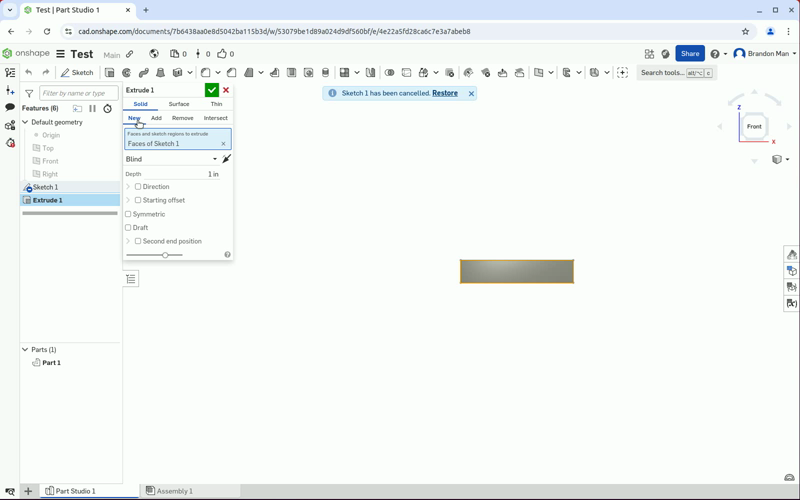
key(tab, 4)
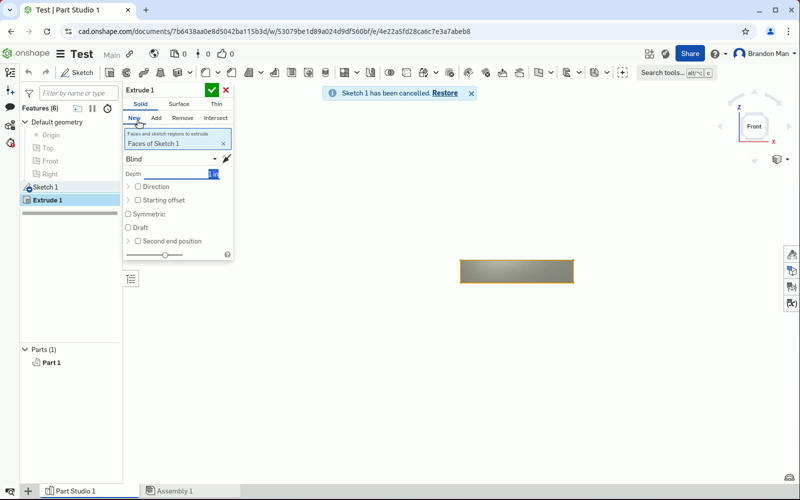
text(2.407)
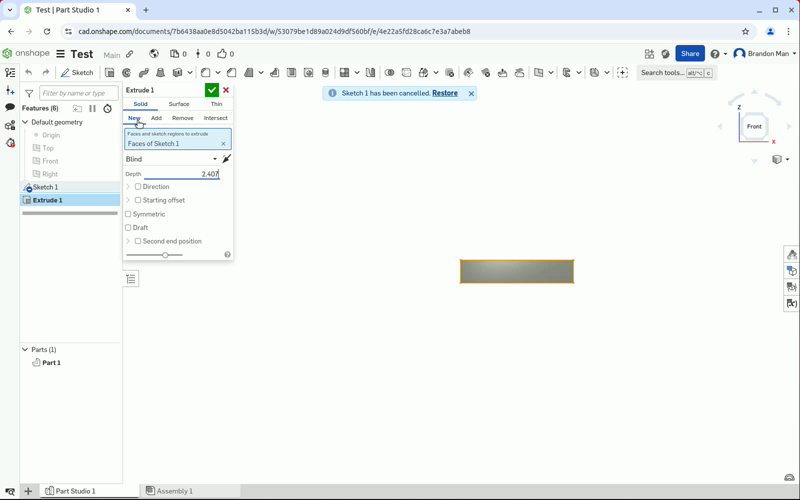
key(enter)
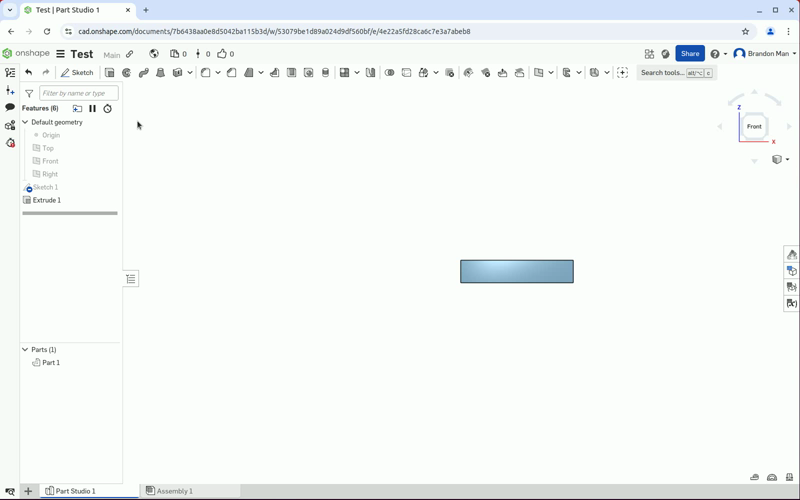
key(shift+h)
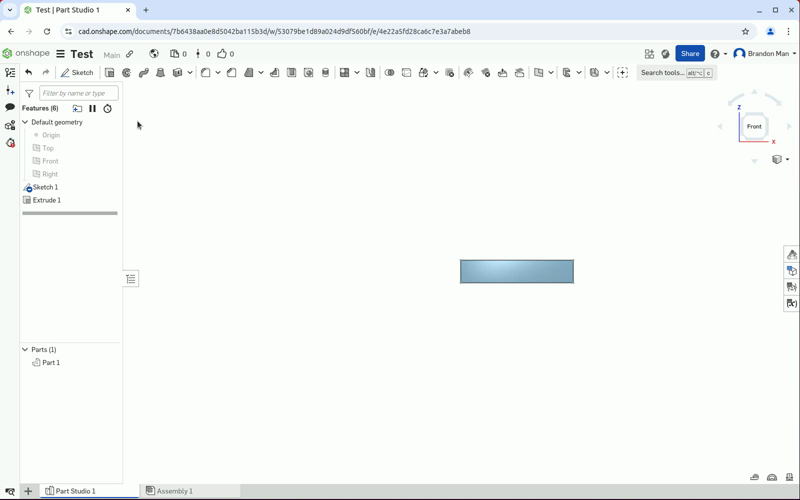
key(shift+h)
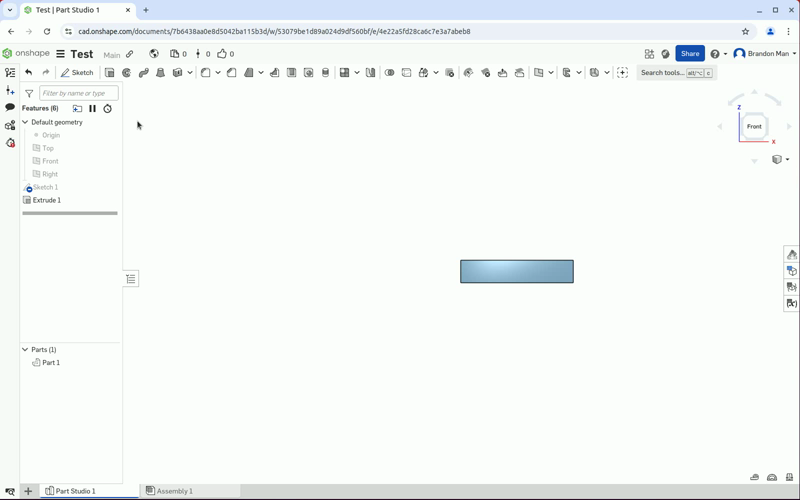
mouse_move(73, 189)
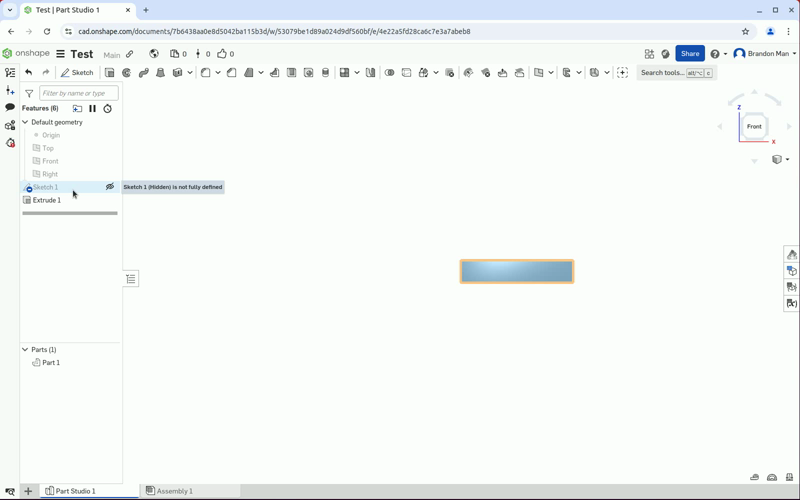
click(73, 189)
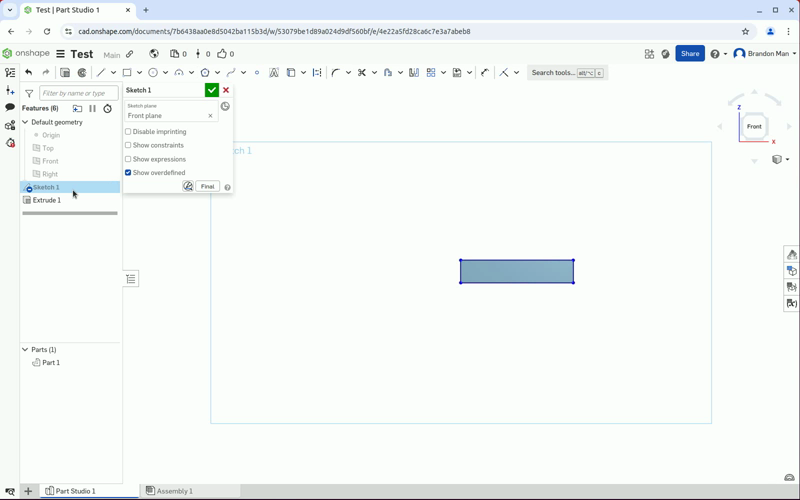
mouse_move(229, 92)
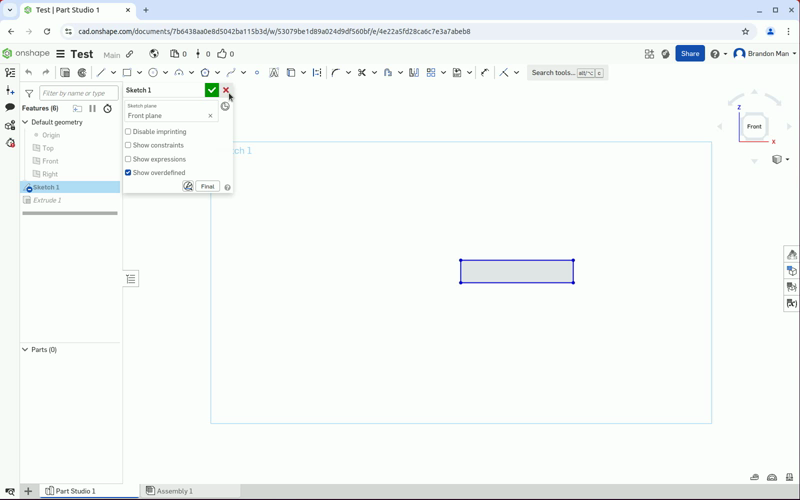
click(229, 92)
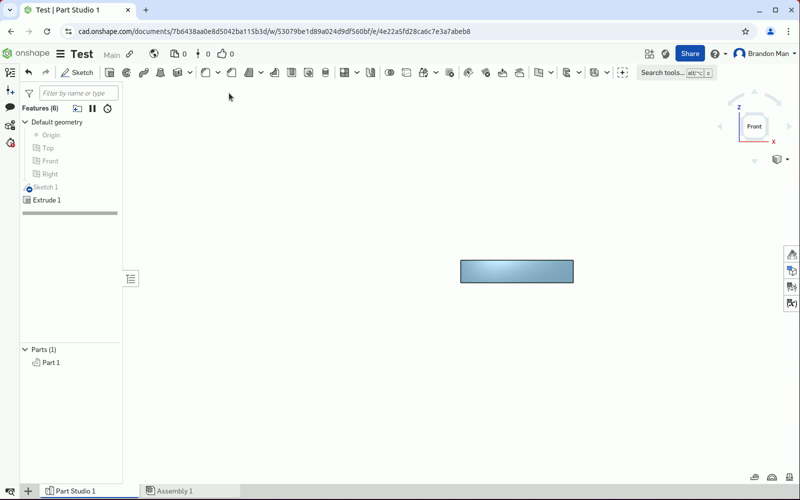
mouse_move(541, 75)
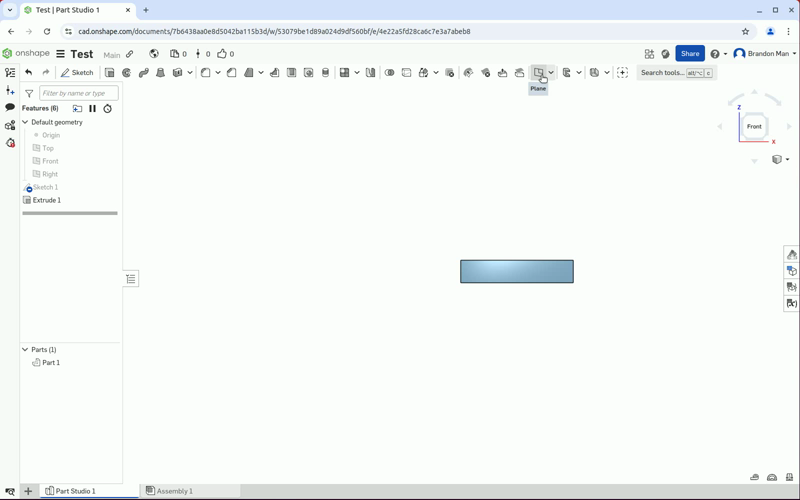
click(541, 75)
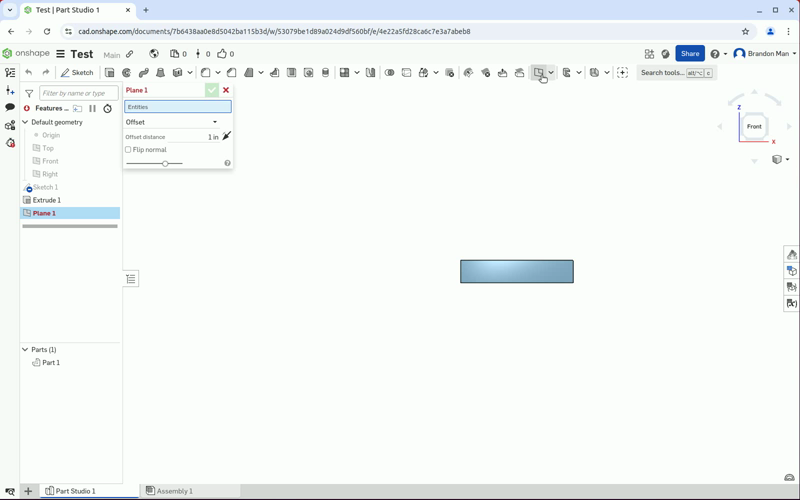
mouse_move(73, 163)
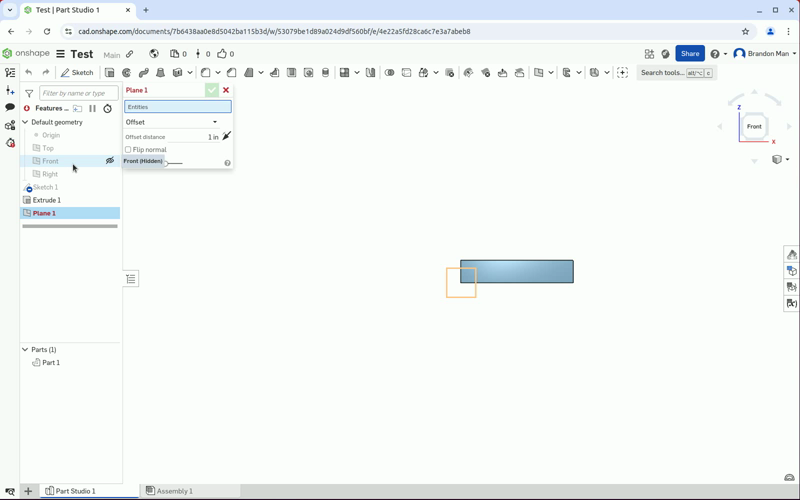
click(73, 163)
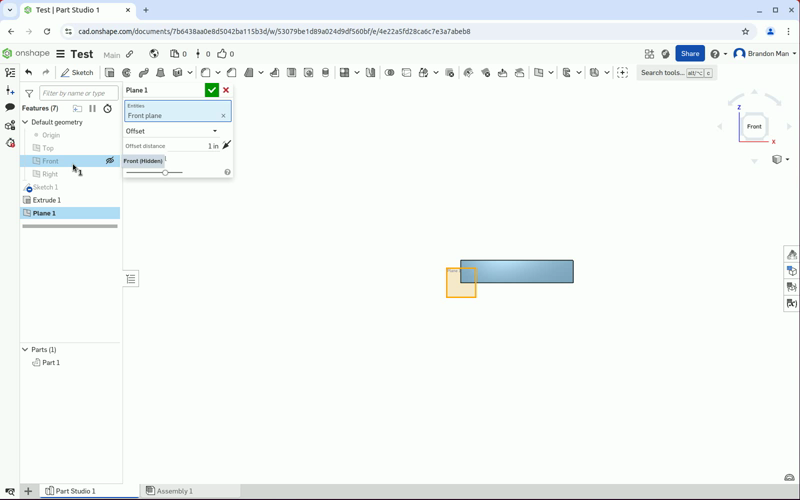
key(tab, 2)
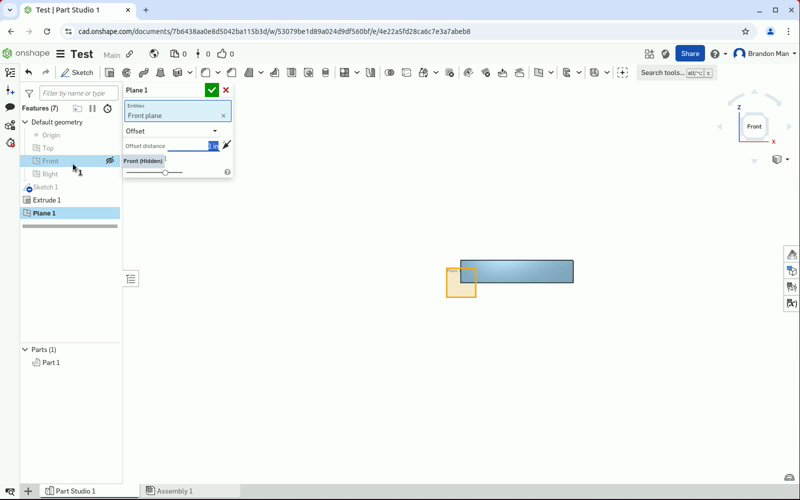
text(2.403)
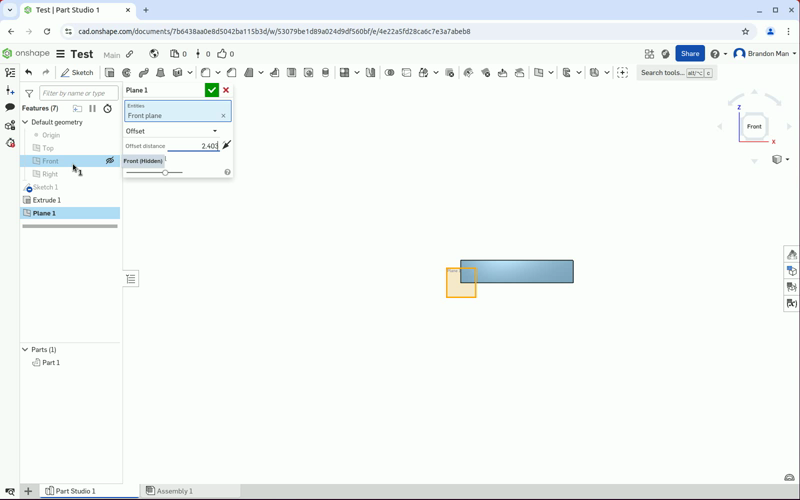
key(enter, 2)
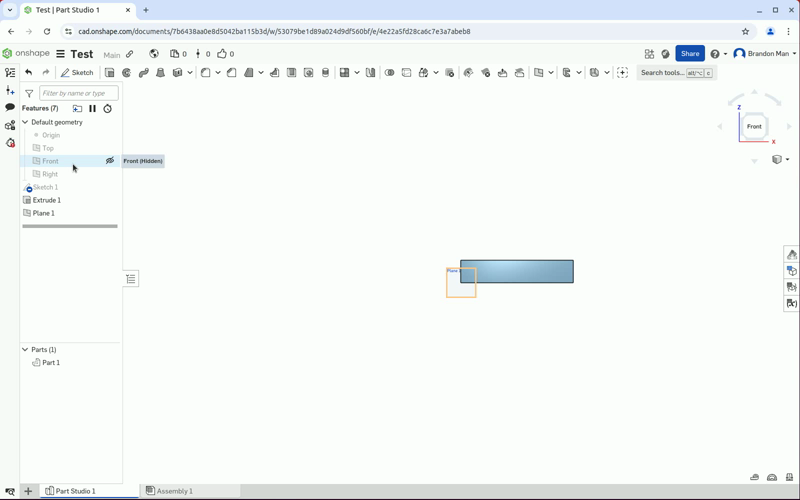
key(shift+s)
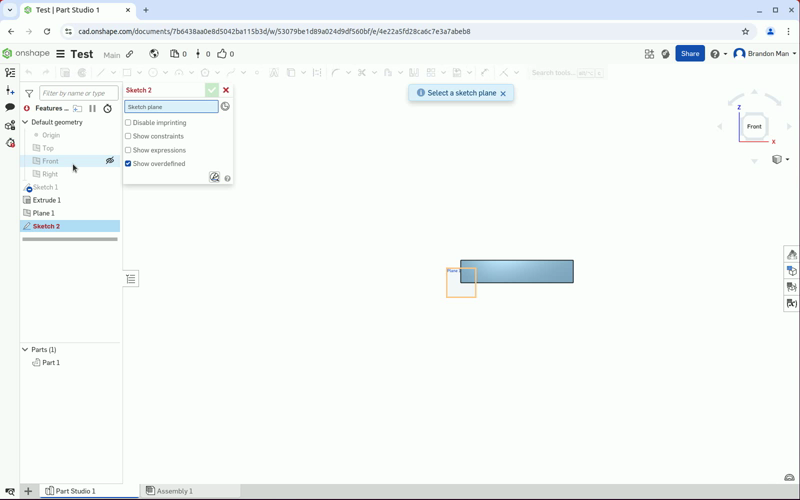
mouse_move(73, 215)
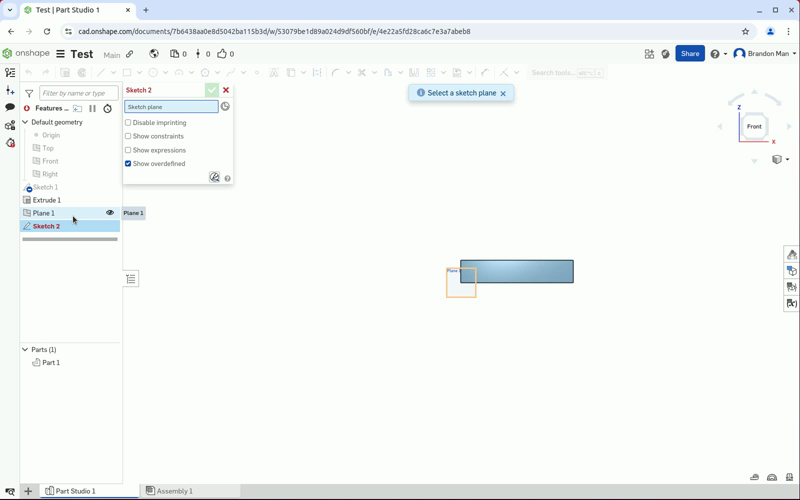
click(73, 215)
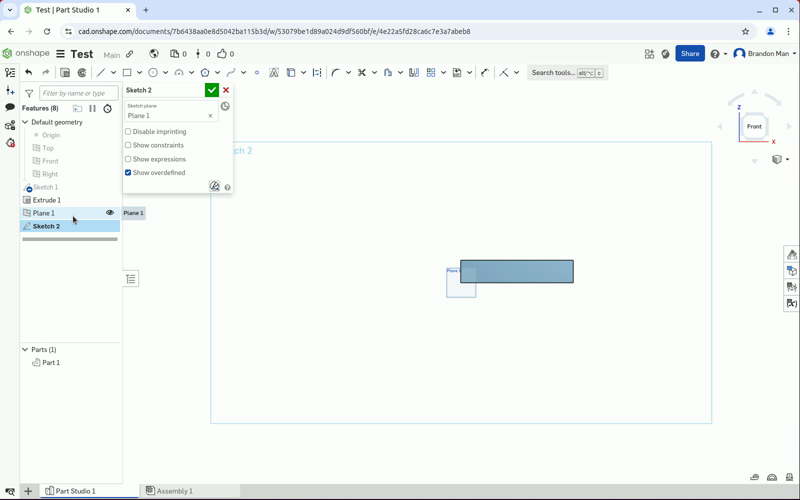
mouse_move(73, 352)
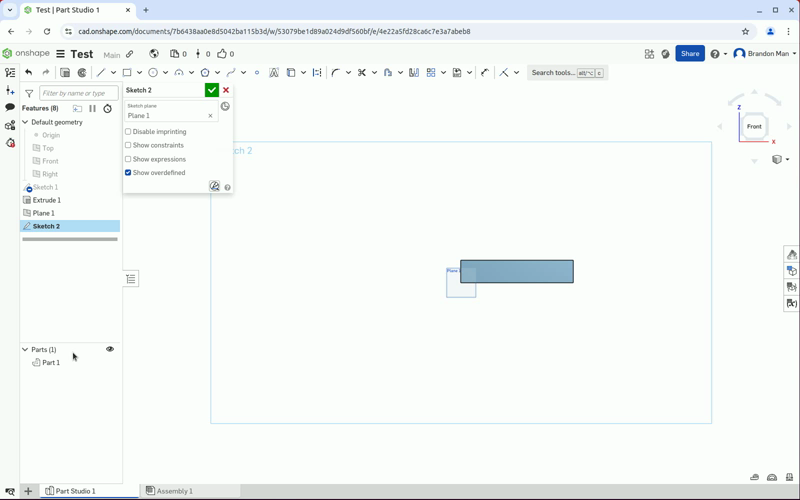
key(y)
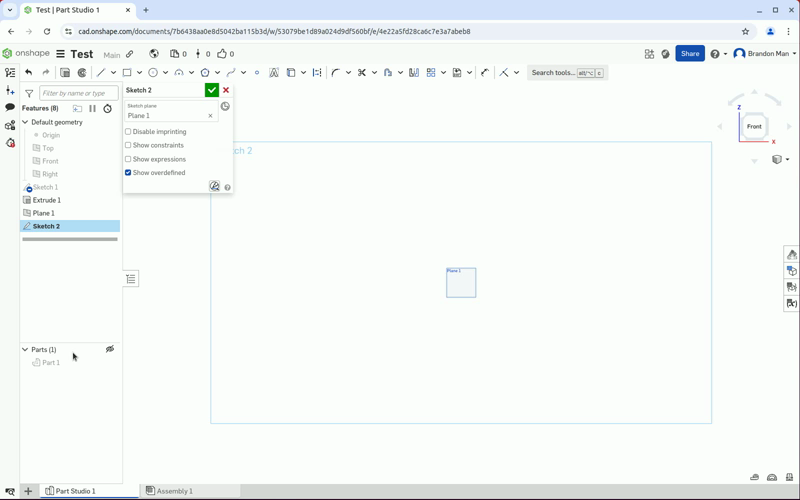
key(c)
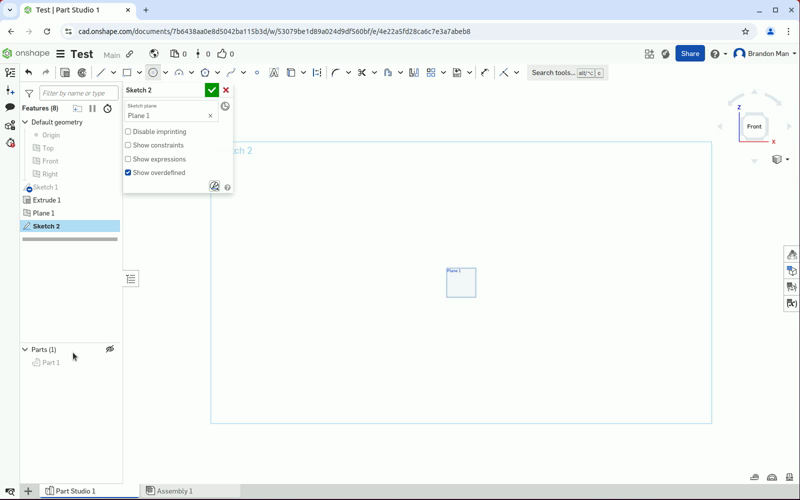
key_down(shift)
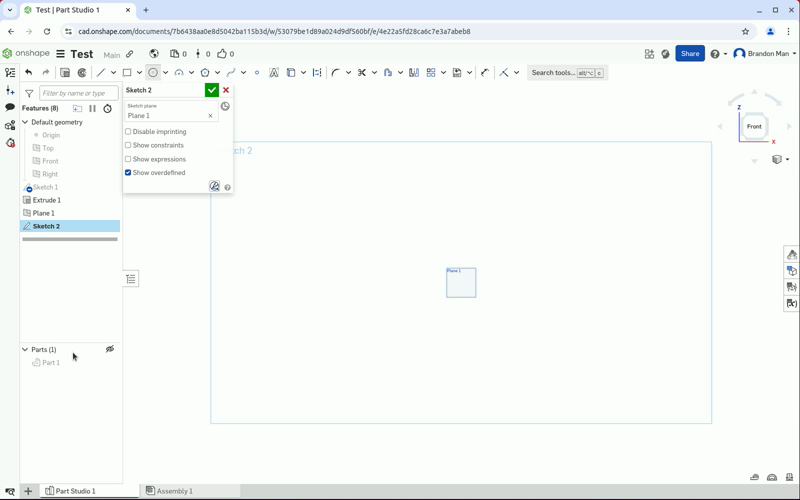
mouse_move(477, 272)
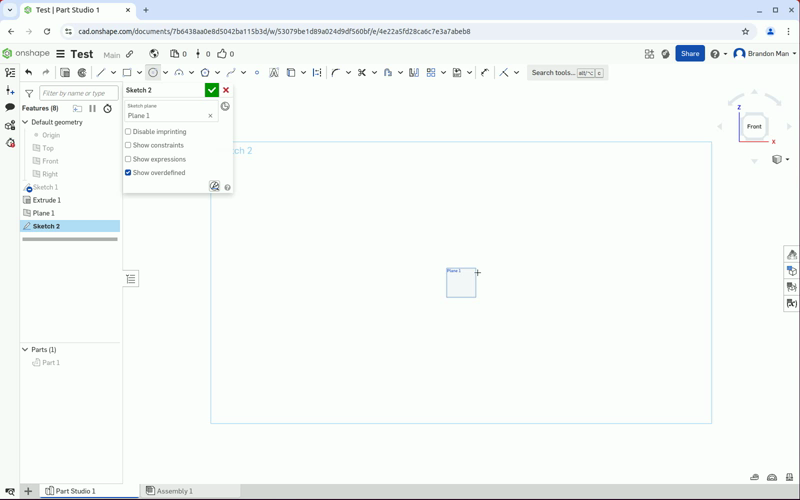
click(477, 272)
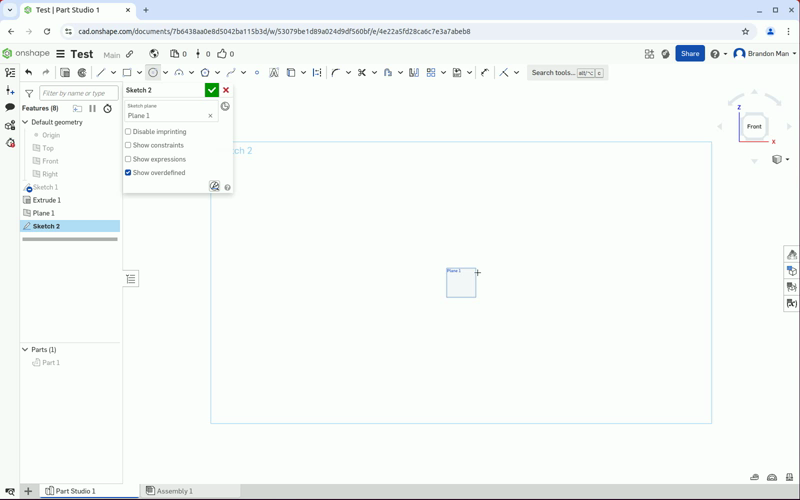
key_up(shift)
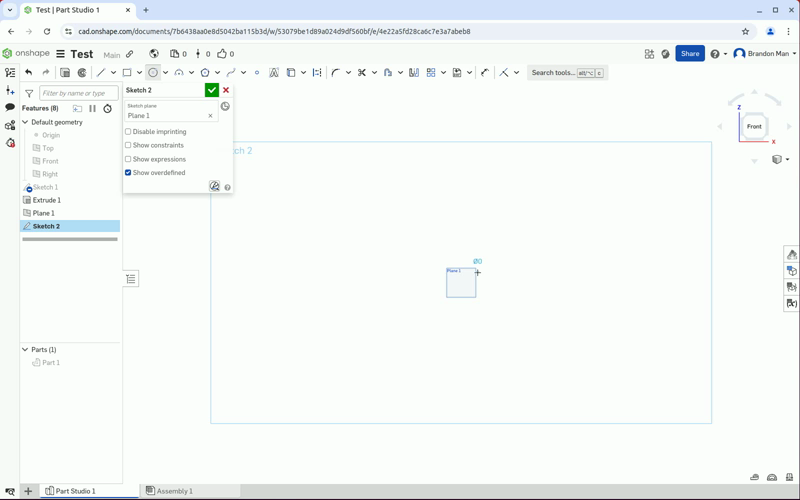
mouse_move(483, 272)
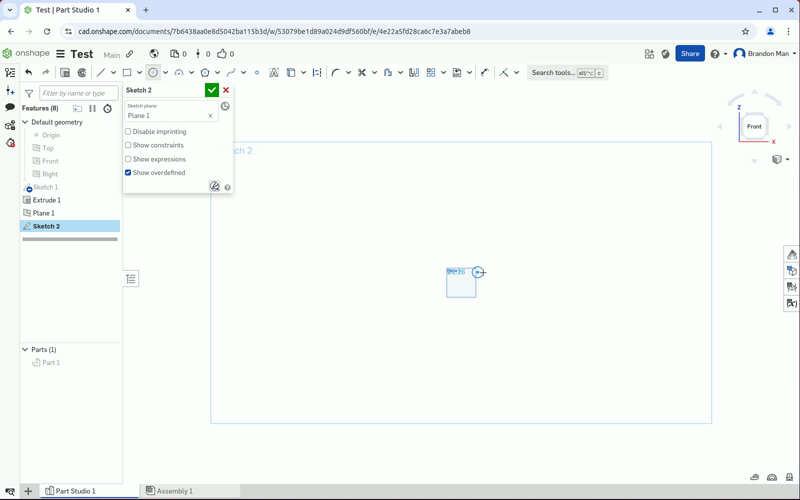
click(483, 272)
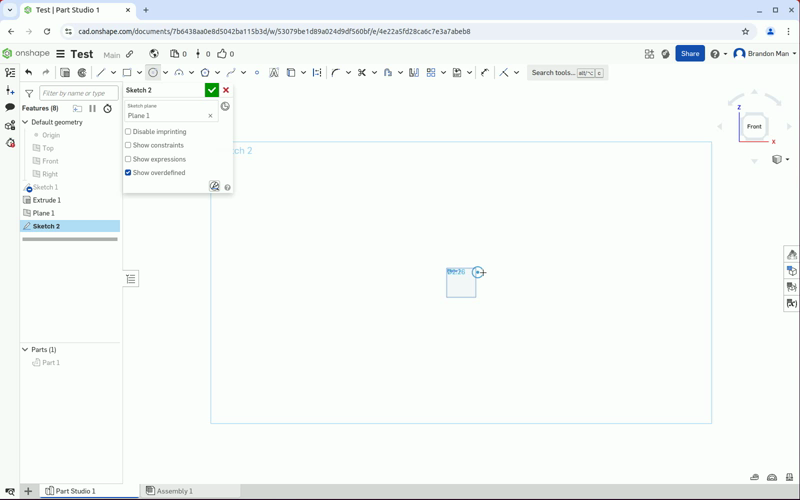
key(esc)
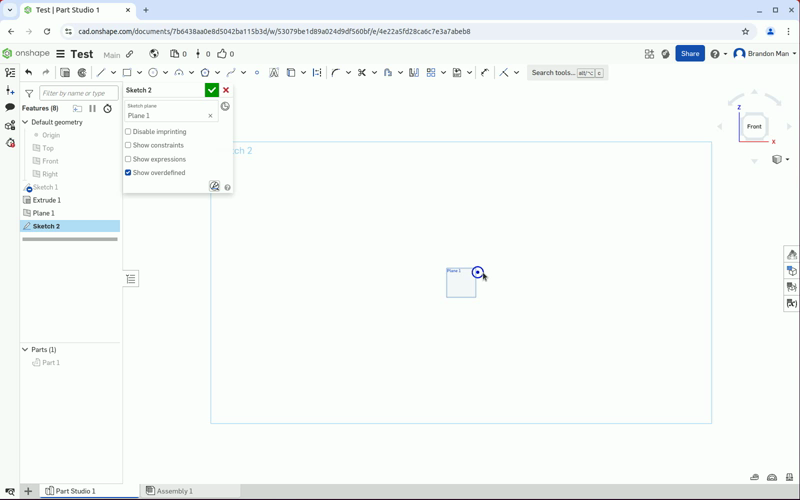
mouse_move(480, 272)
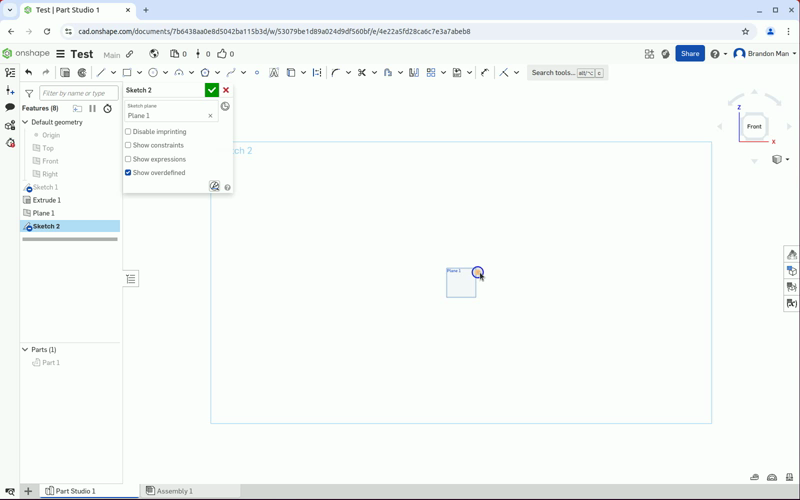
scroll(6)
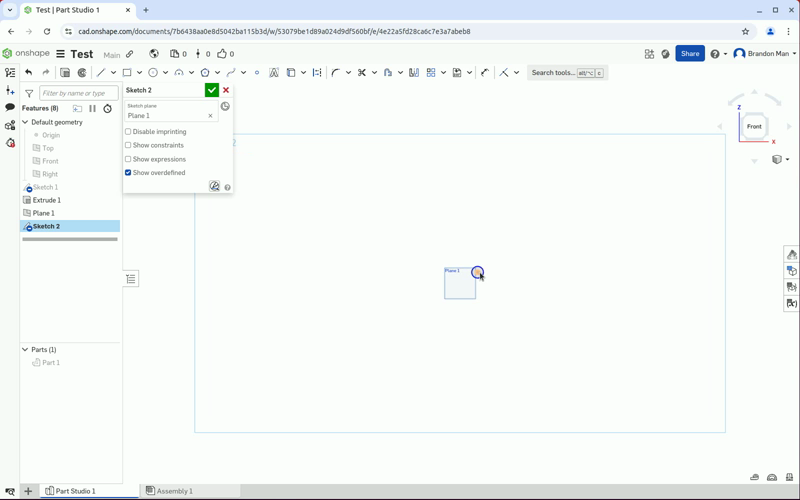
scroll(6)
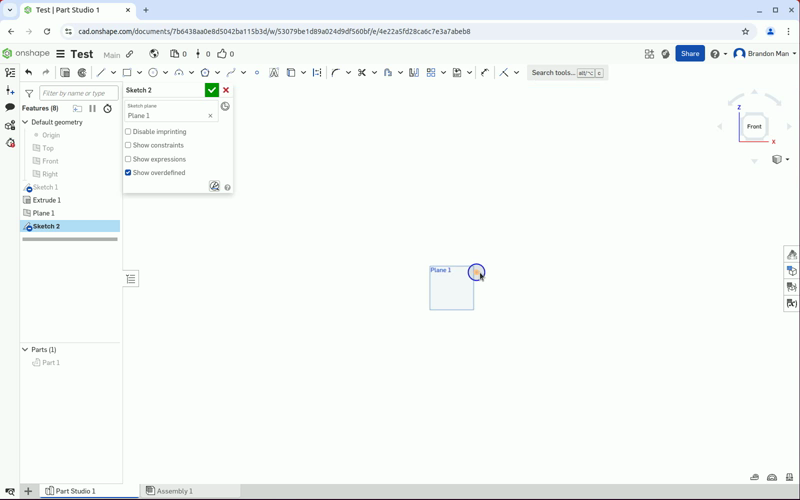
scroll(6)
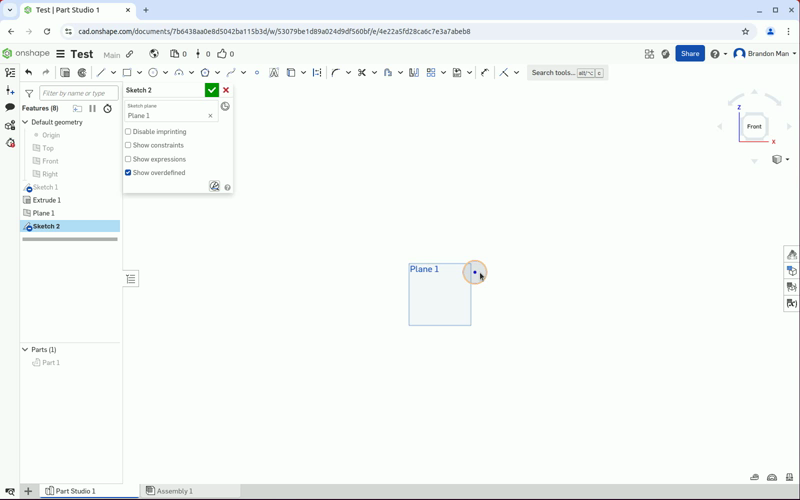
scroll(6)
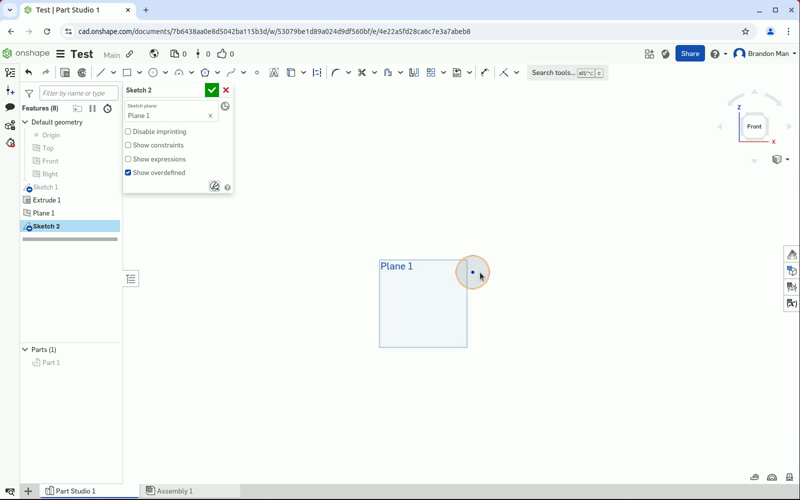
scroll(6)
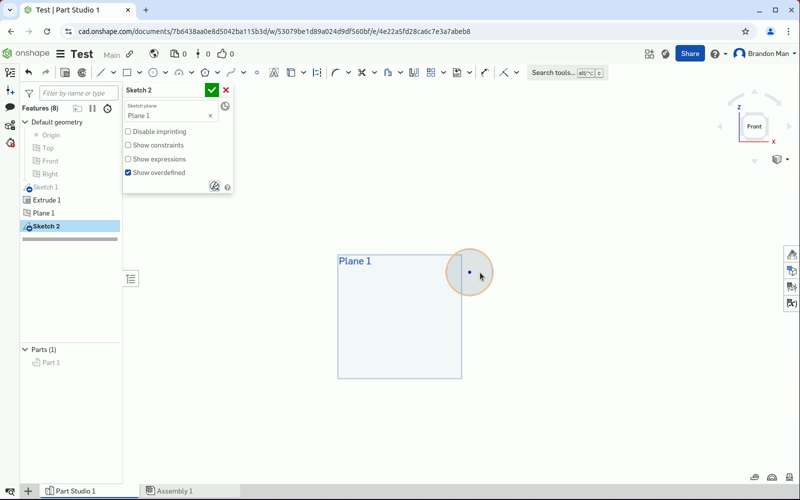
scroll(6)
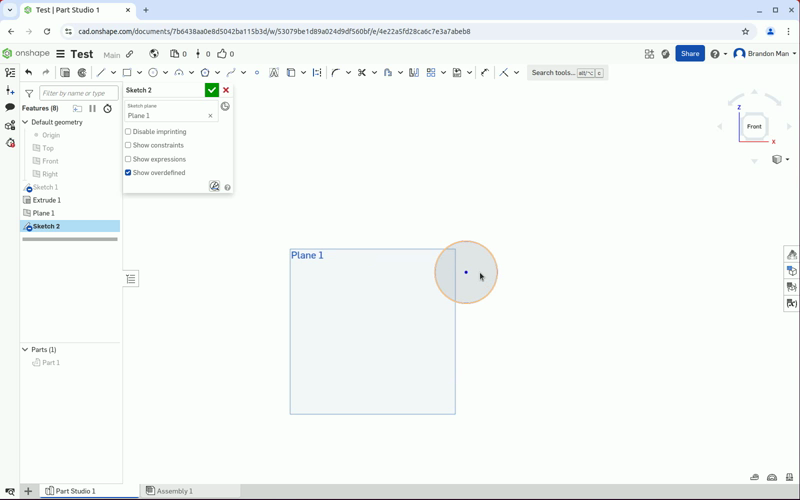
scroll(6)
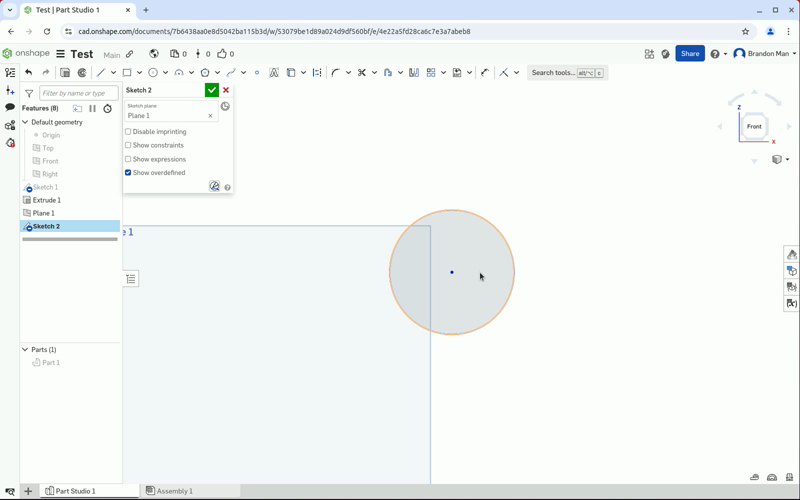
click(480, 272)
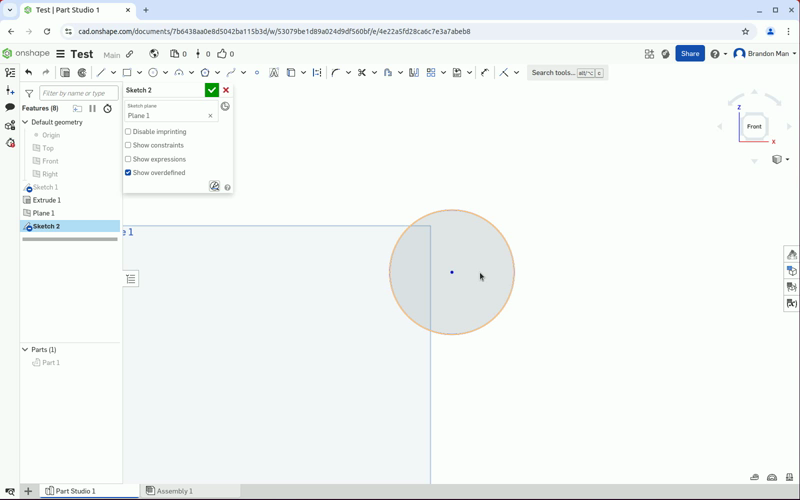
scroll(-6)
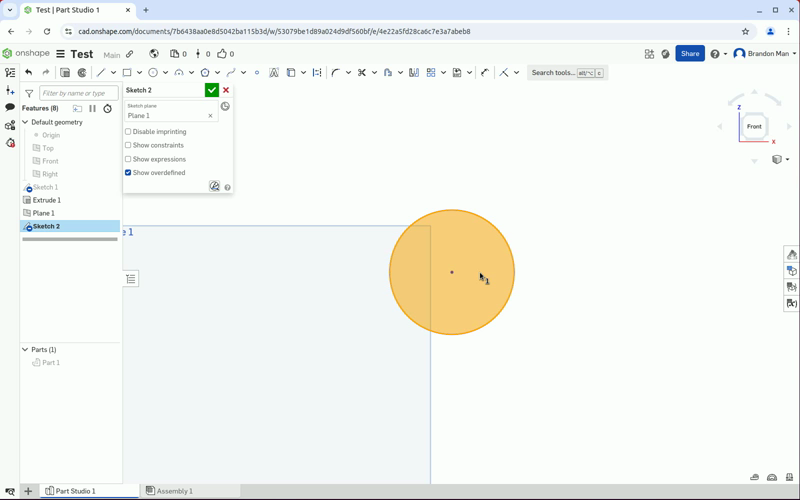
scroll(-6)
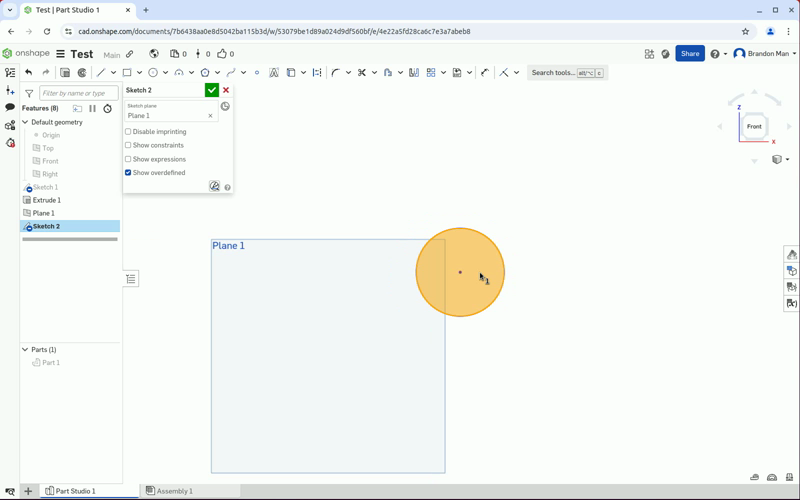
scroll(-6)
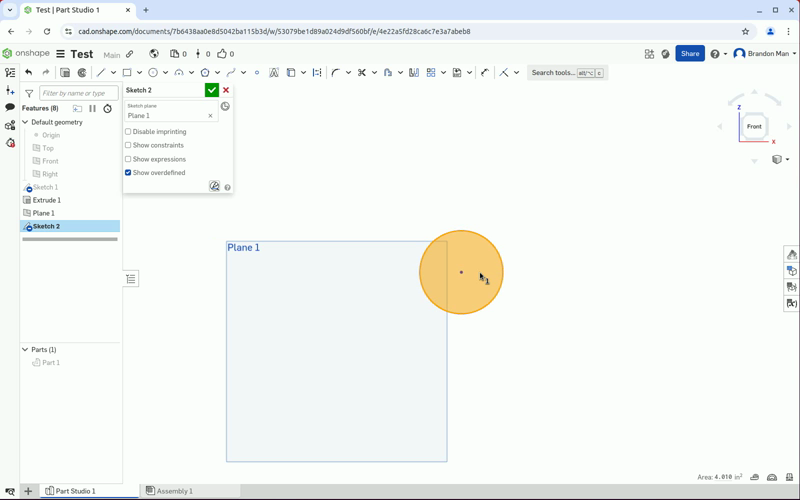
scroll(-6)
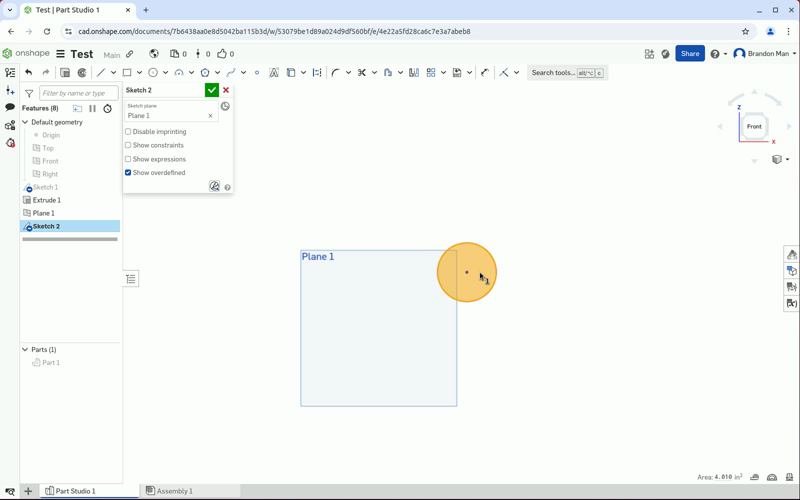
scroll(-6)
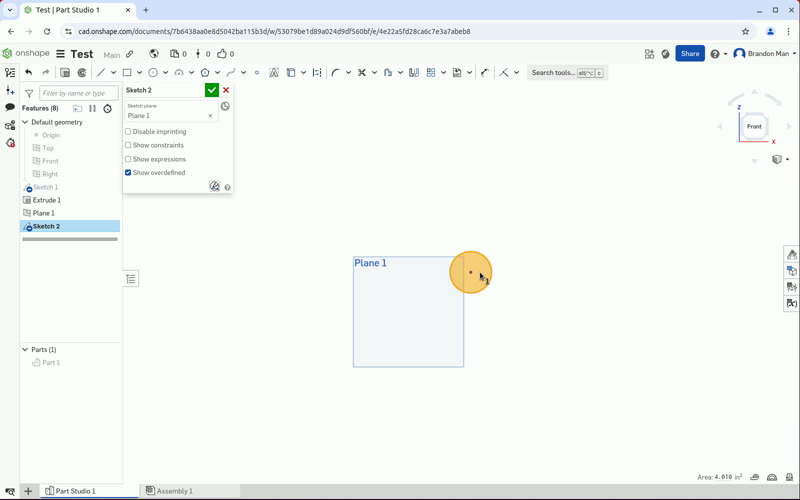
scroll(-6)
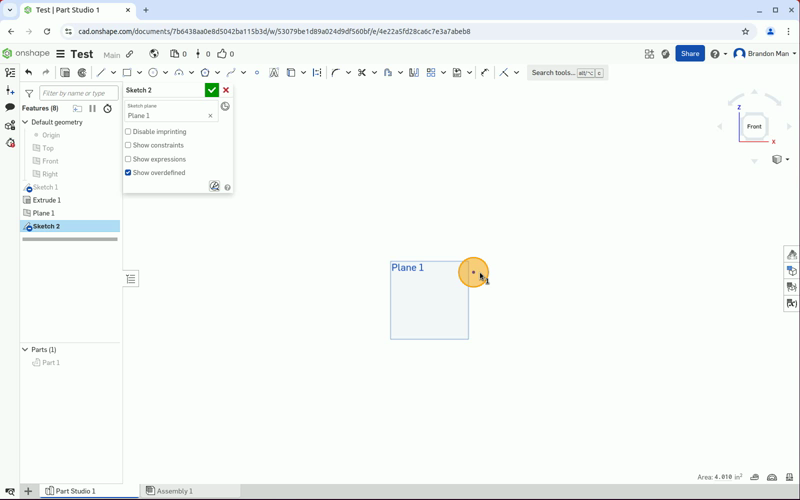
scroll(-6)
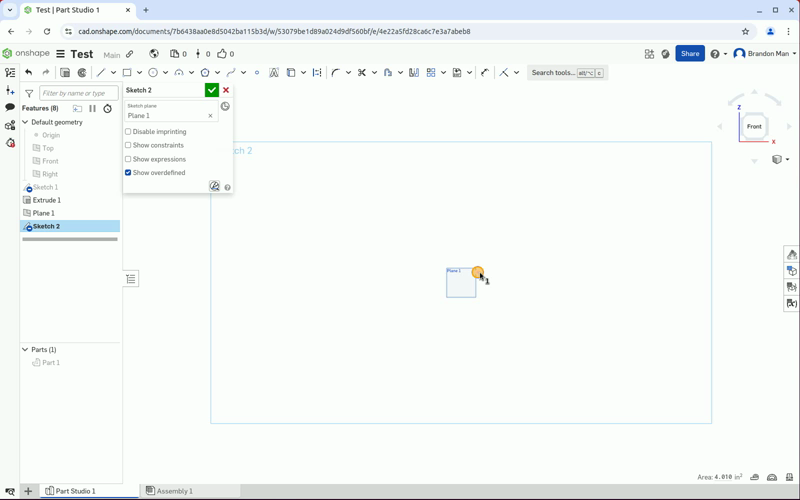
mouse_move(73, 352)
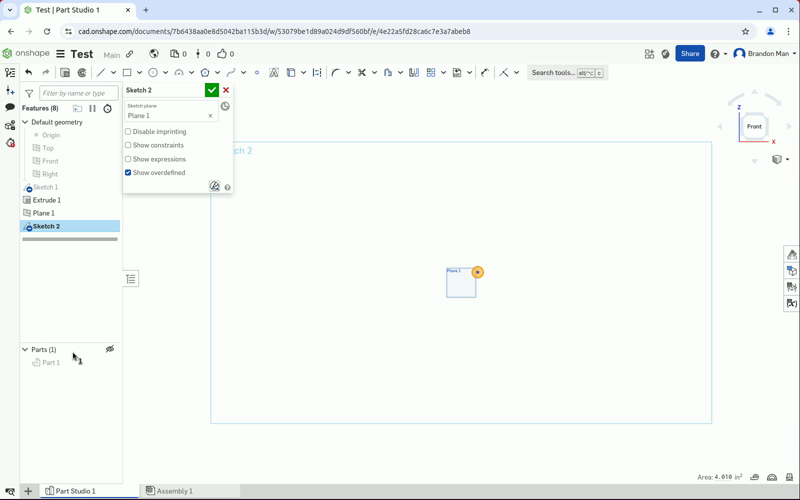
key(shift+y)
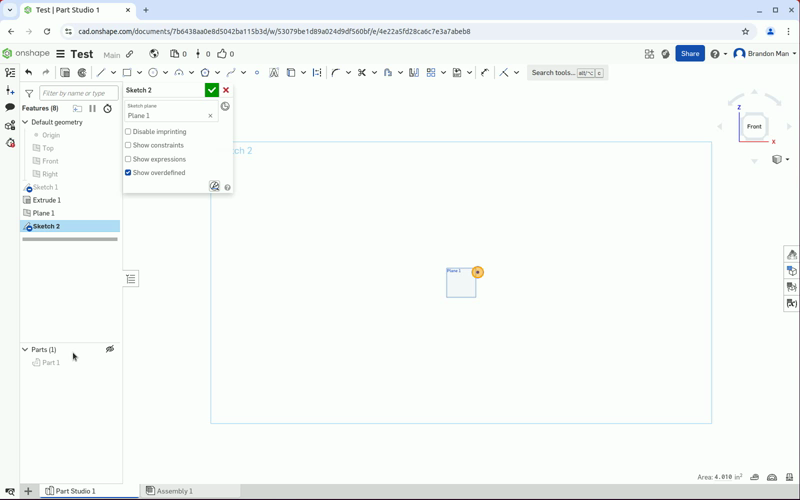
key(shift+e)
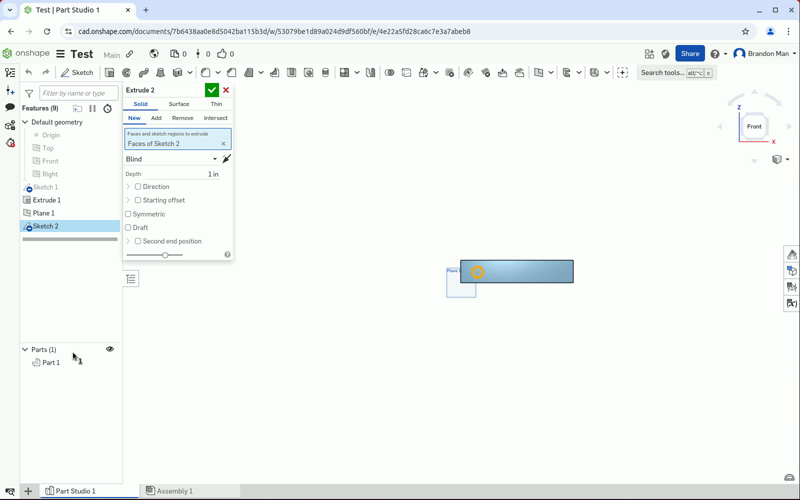
mouse_move(143, 106)
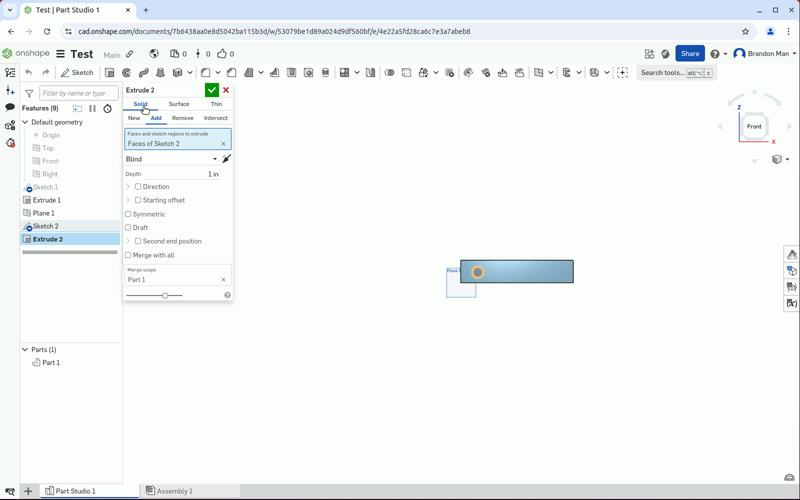
click(143, 106)
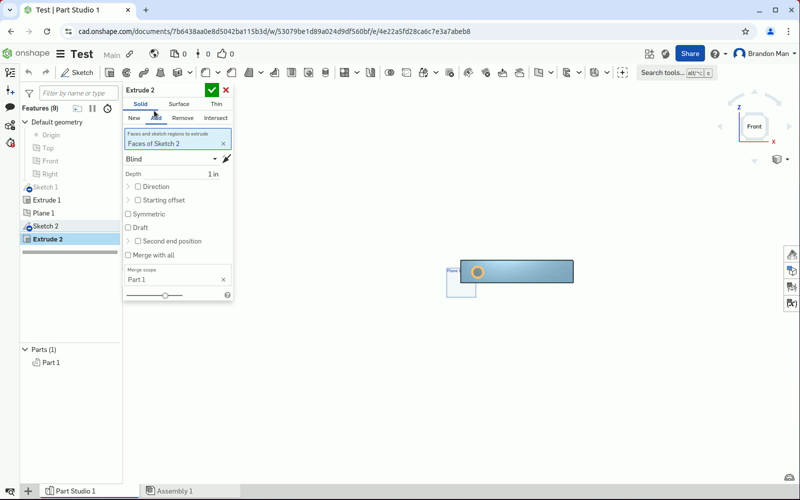
mouse_move(186, 120)
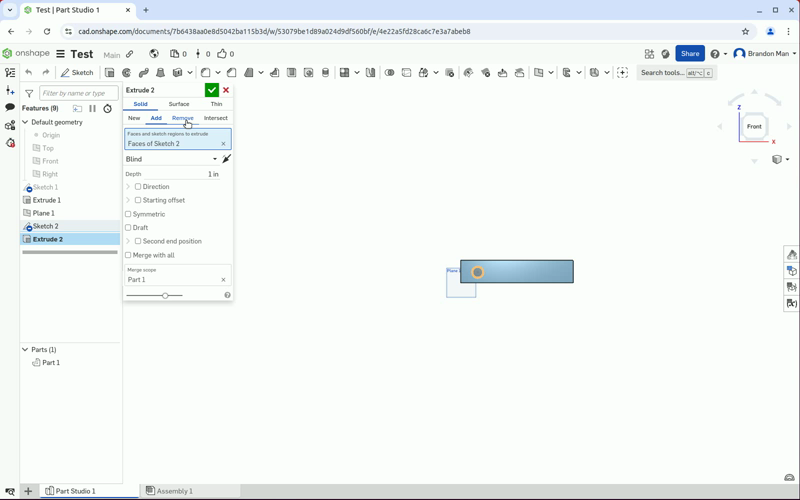
click(186, 120)
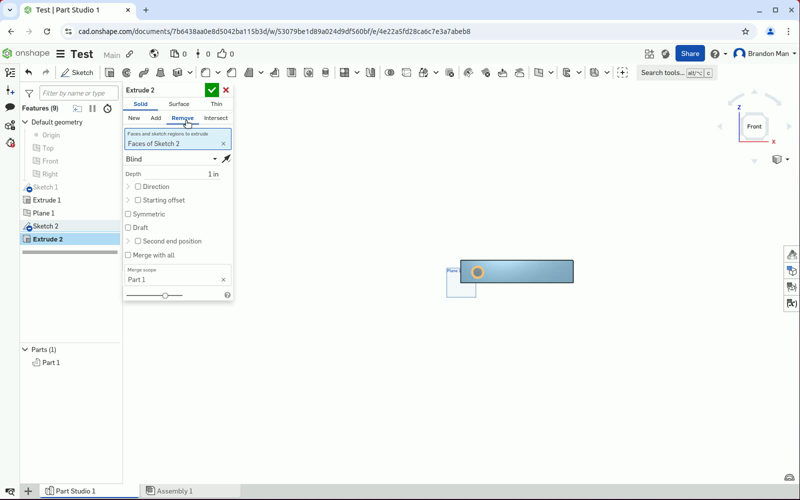
key(tab, 4)
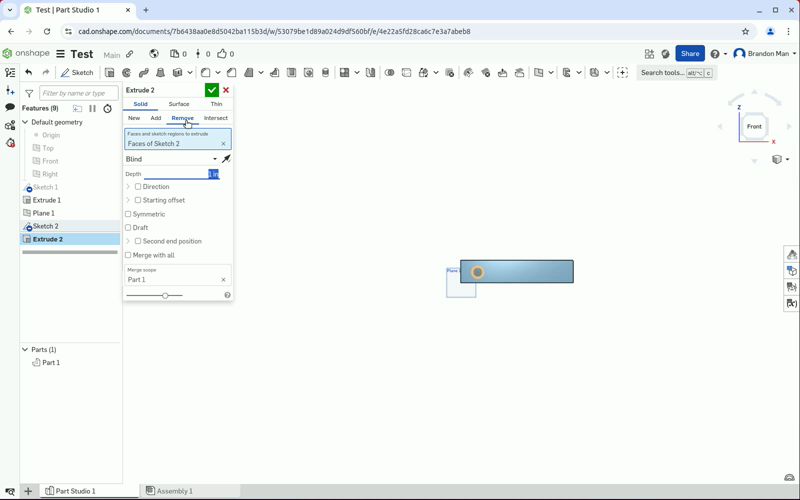
text(2.889)
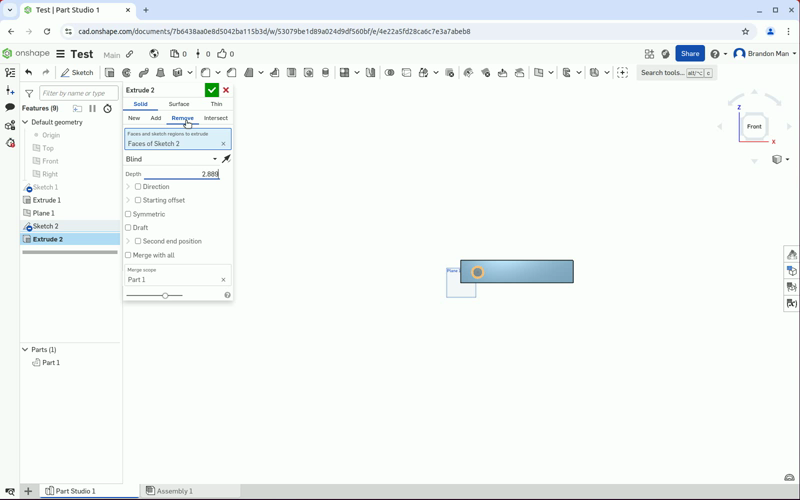
key(tab, 6)
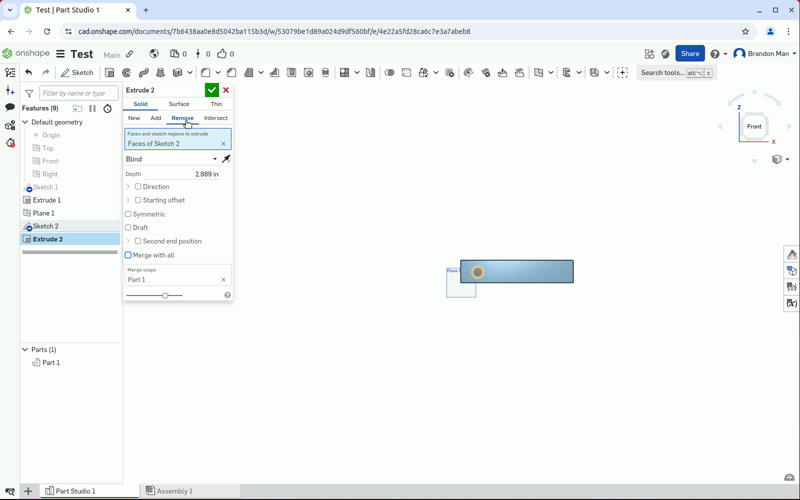
key(space)
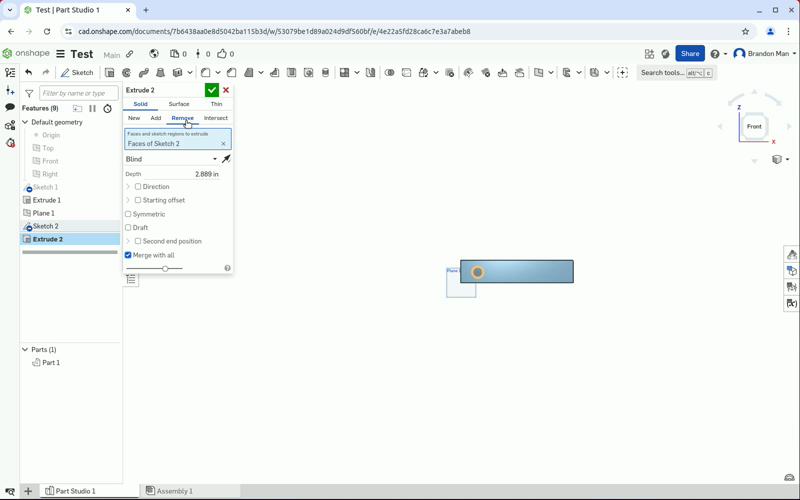
key(enter)
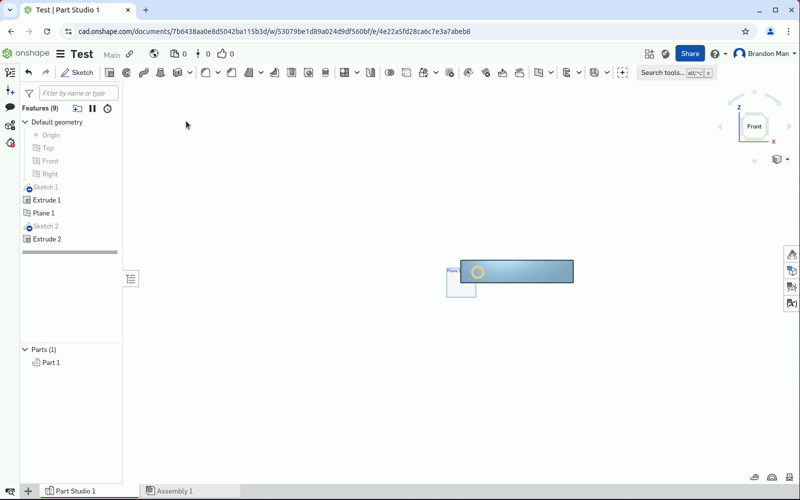
key(shift+h)
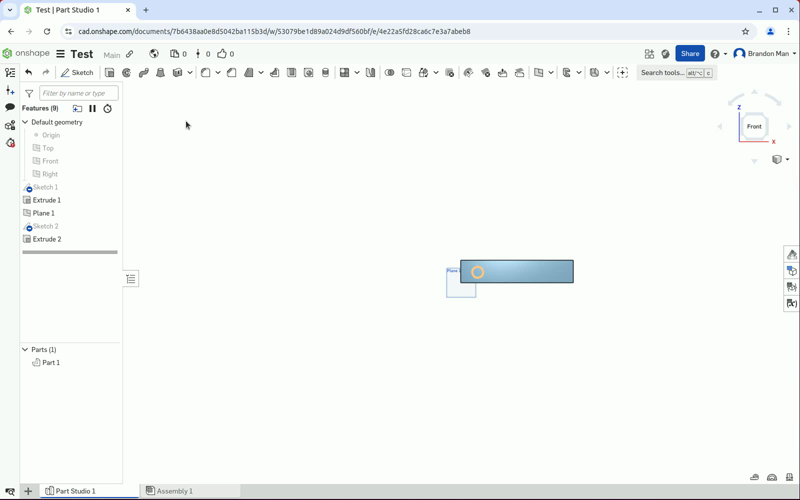
key(shift+h)
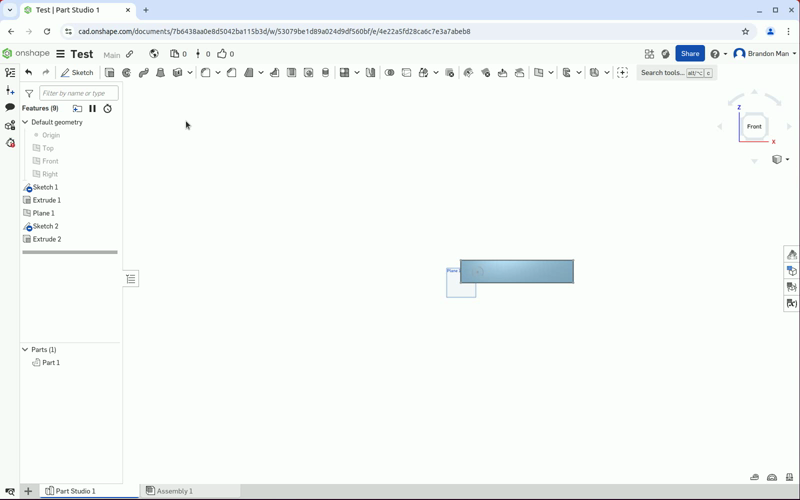
key(shift+7)
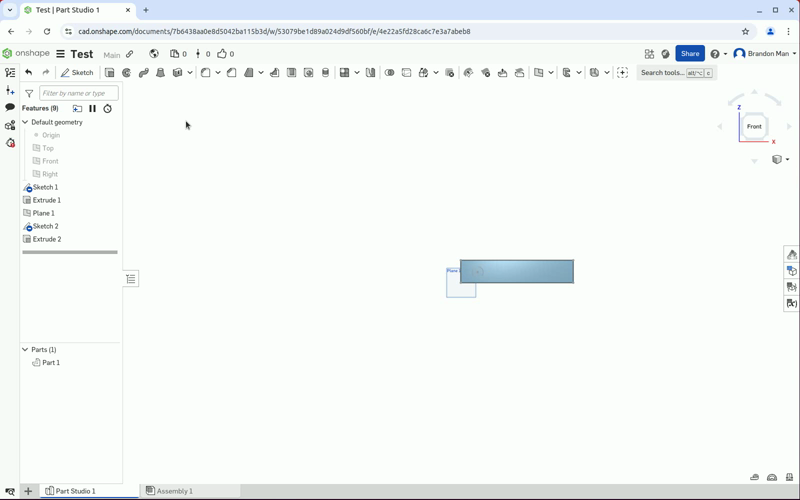
key(left, 2)
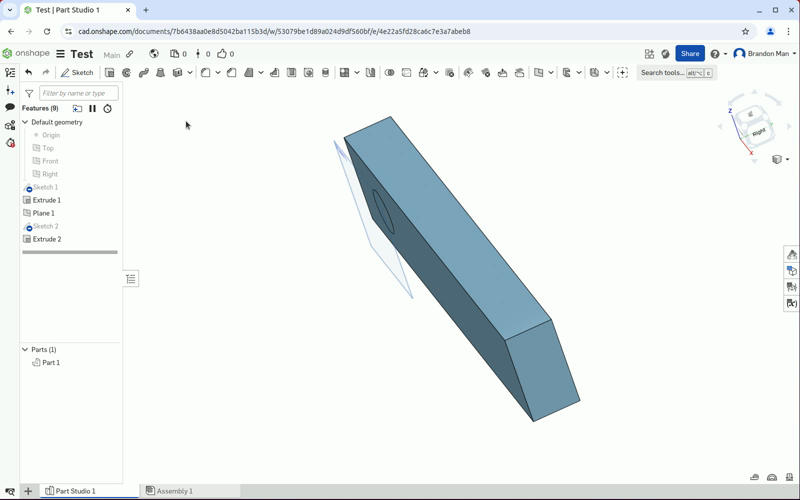
key(down, 2)
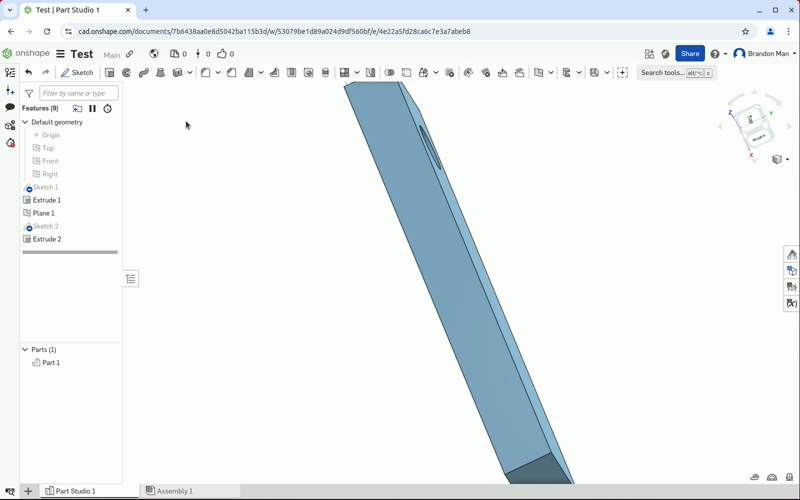
key(up, 2)
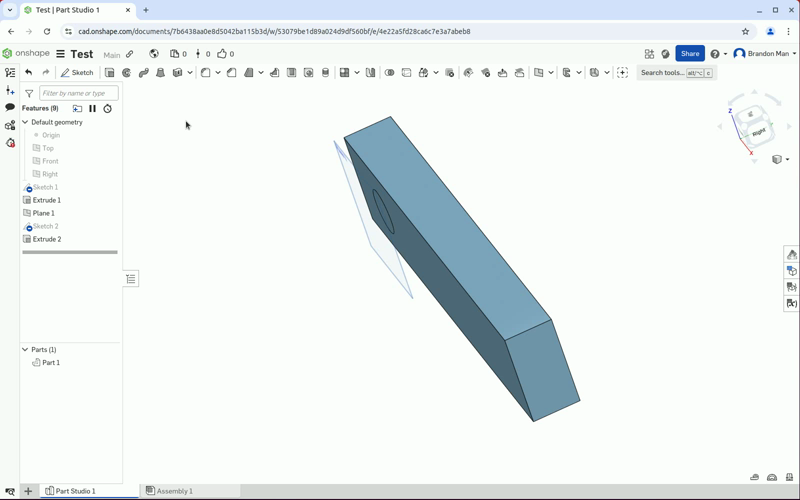
key(right, 2)
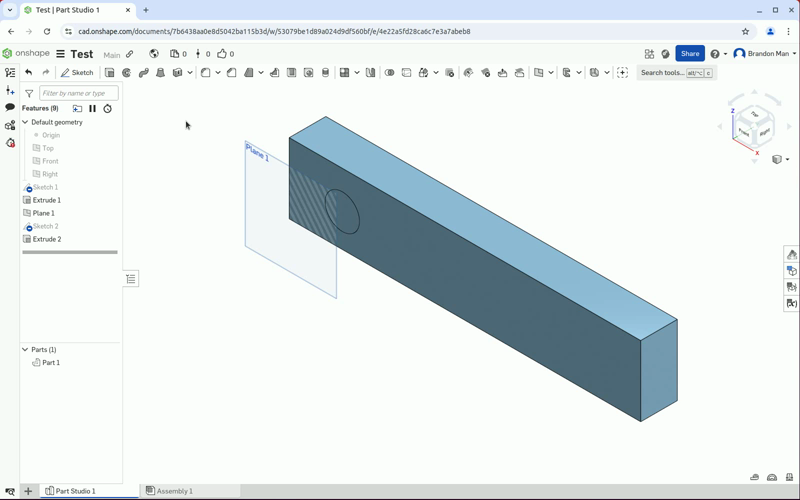
mouse_move(73, 189)
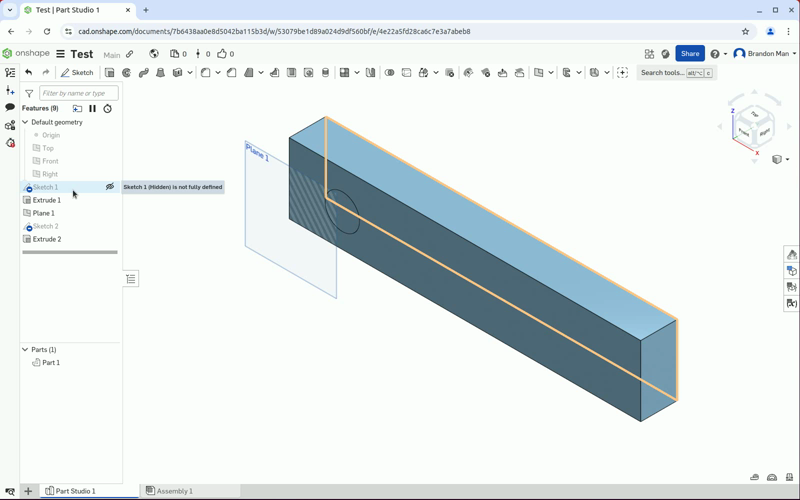
click(73, 189)